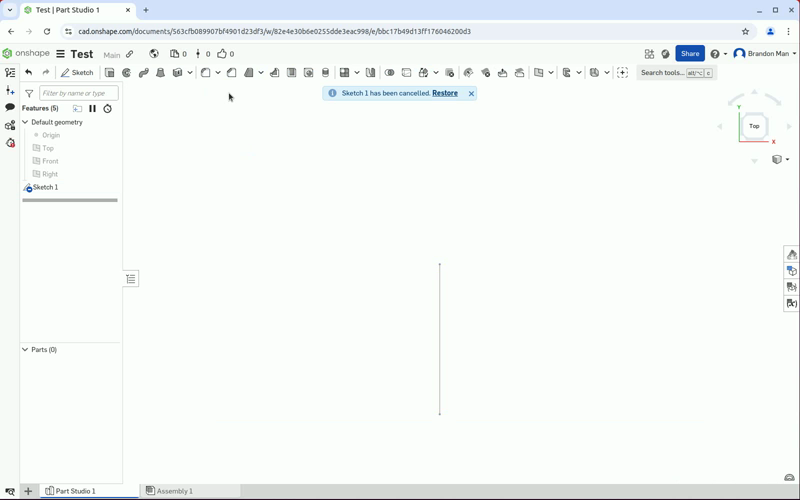
key(shift+h)
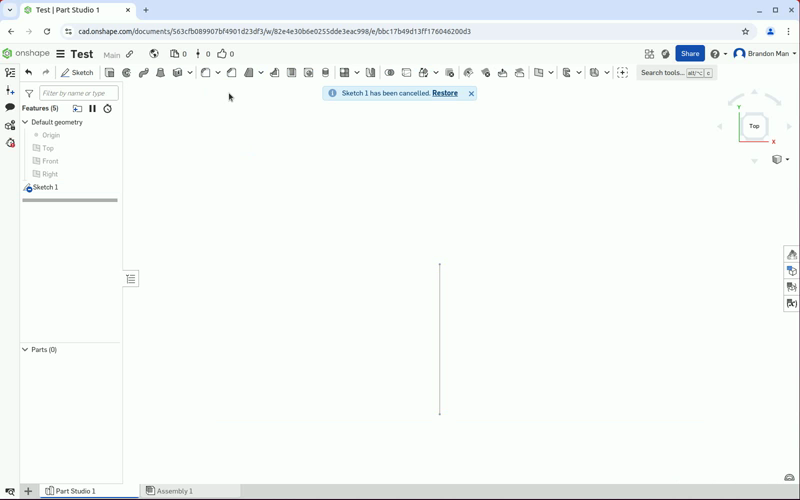
key(shift+s)
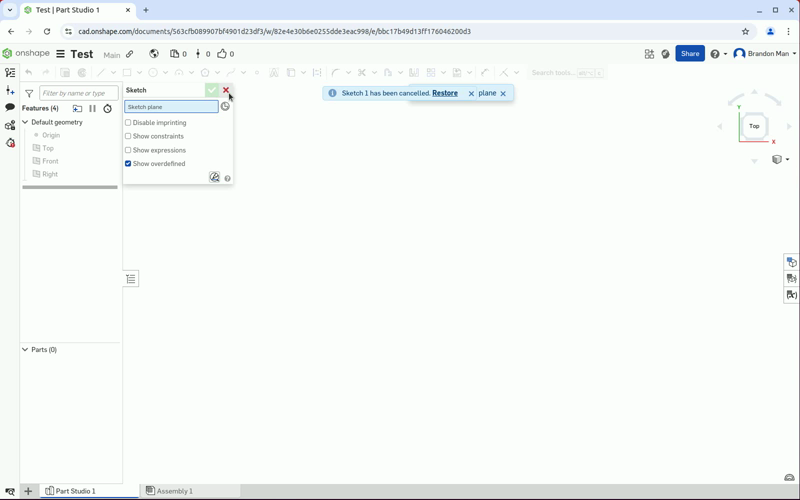
mouse_move(73, 150)
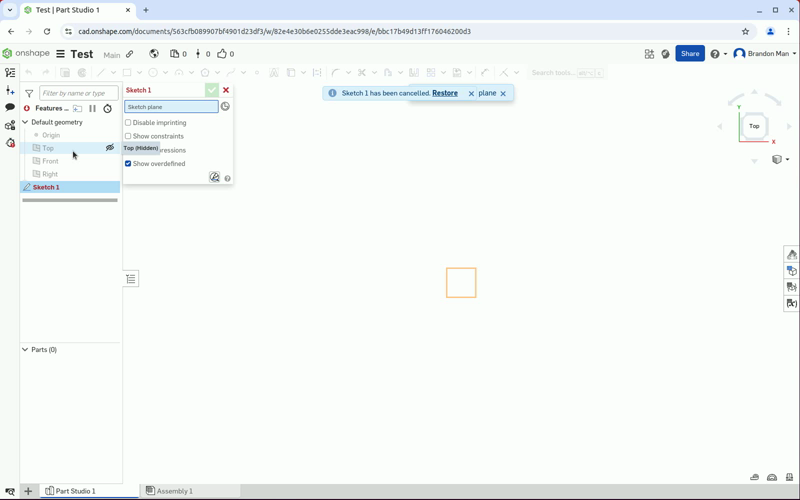
click(73, 150)
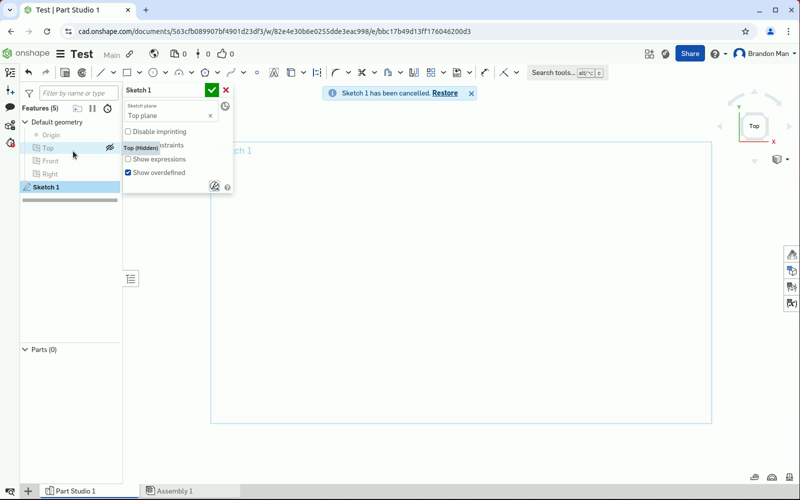
mouse_move(73, 352)
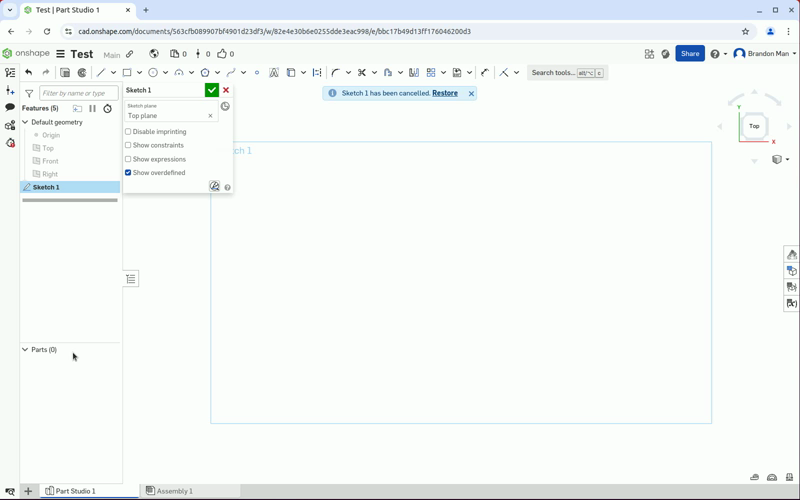
key(y)
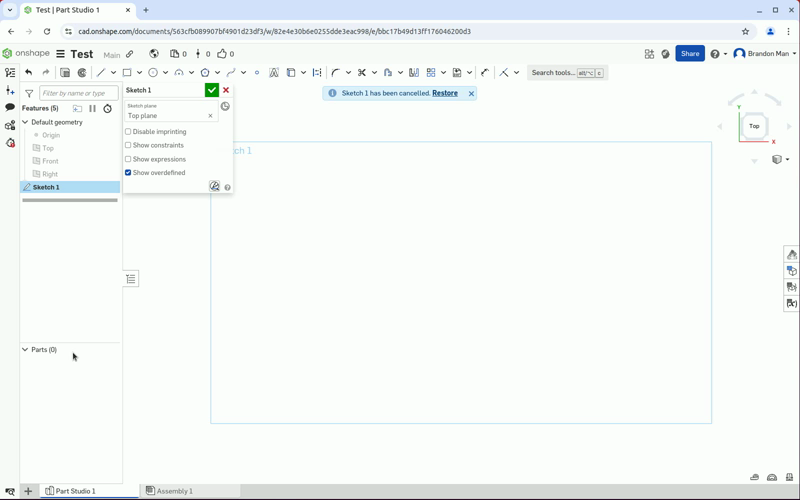
key(c)
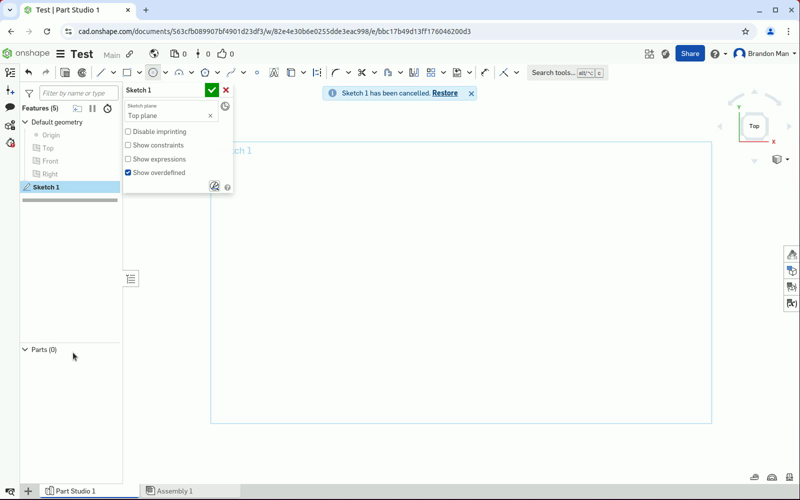
key_down(shift)
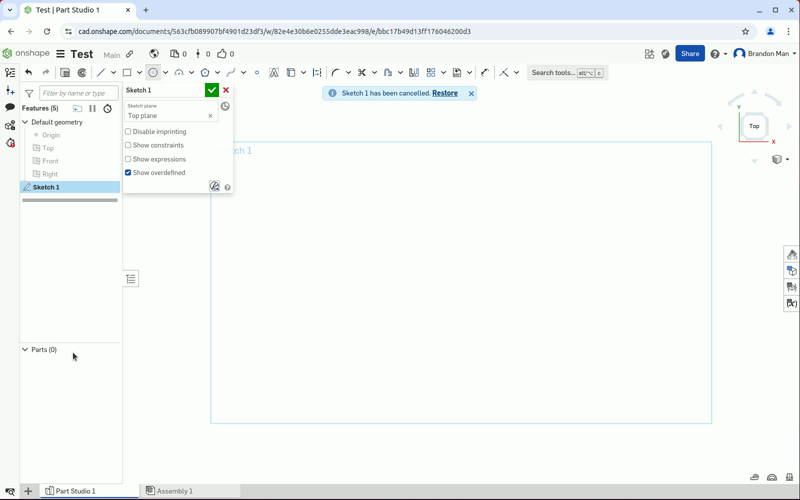
mouse_move(461, 282)
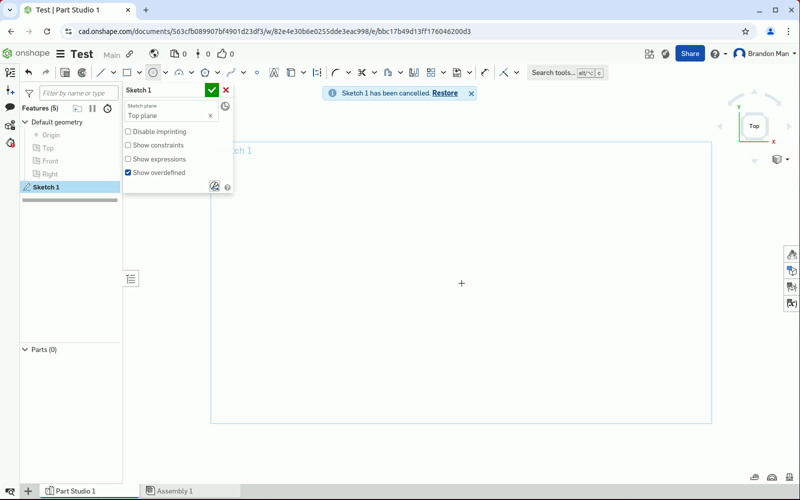
click(461, 282)
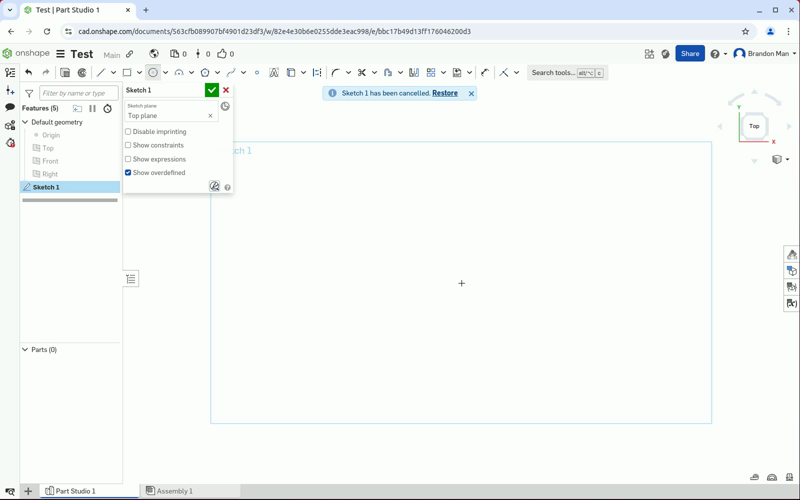
key_up(shift)
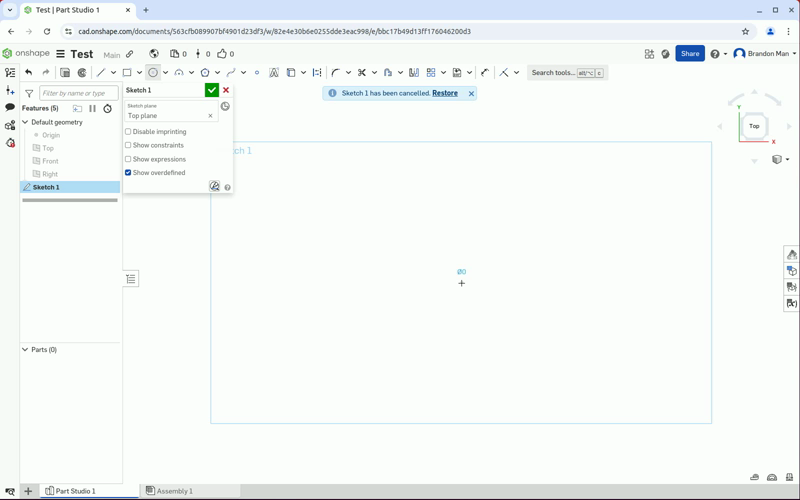
mouse_move(565, 282)
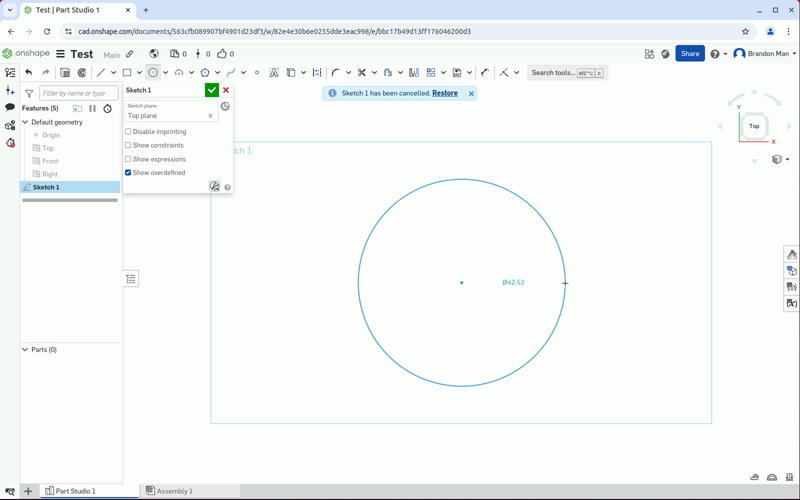
click(565, 282)
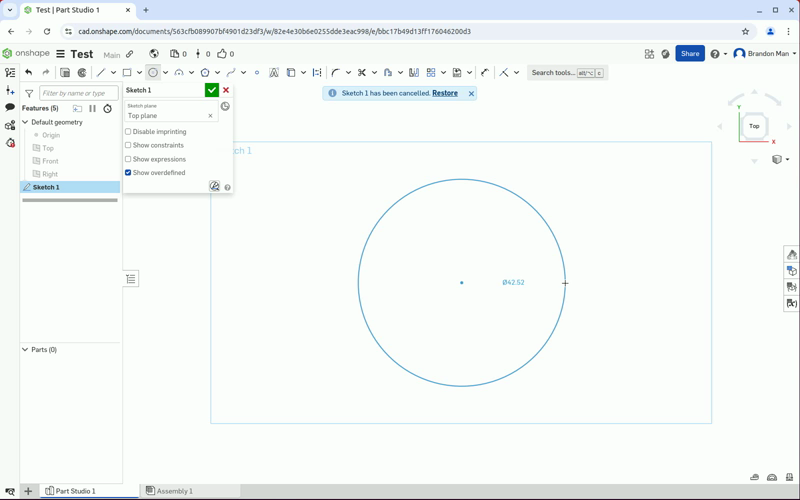
key(esc)
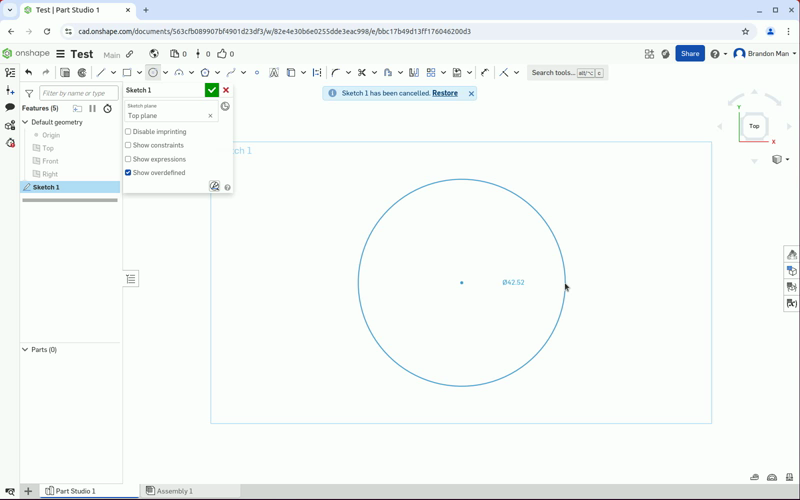
mouse_move(396, 326)
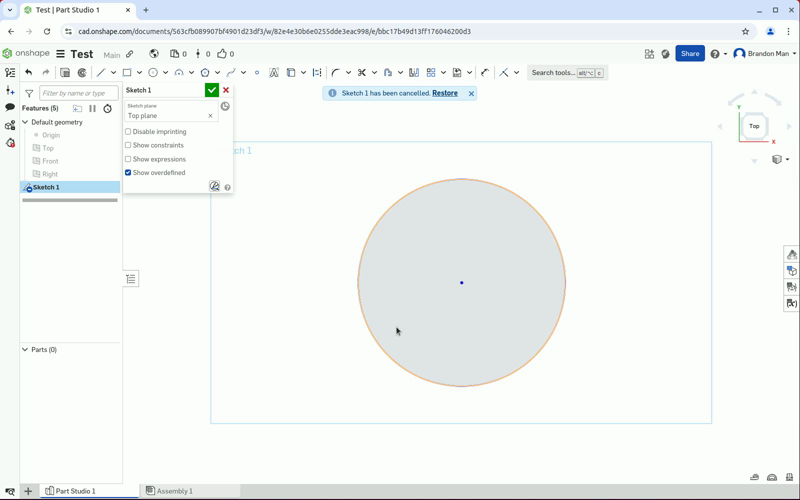
click(396, 326)
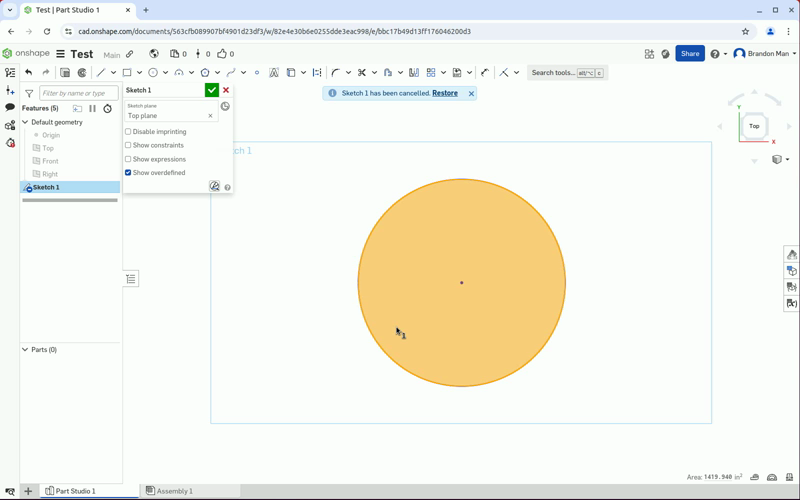
mouse_move(73, 352)
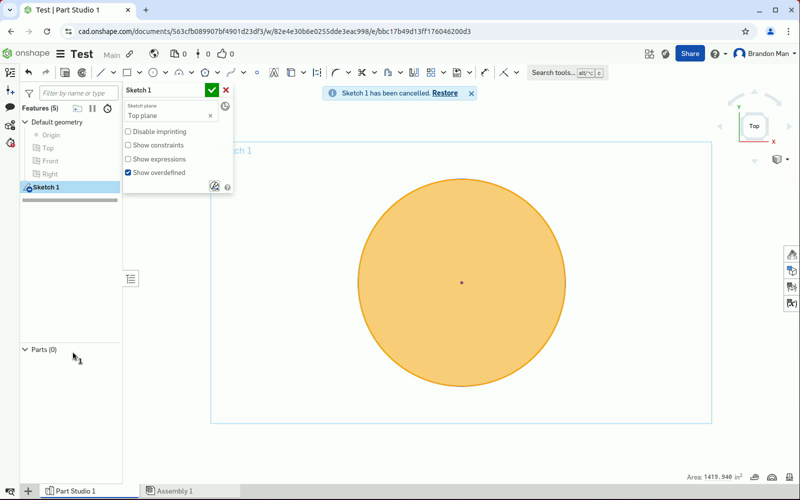
key(shift+y)
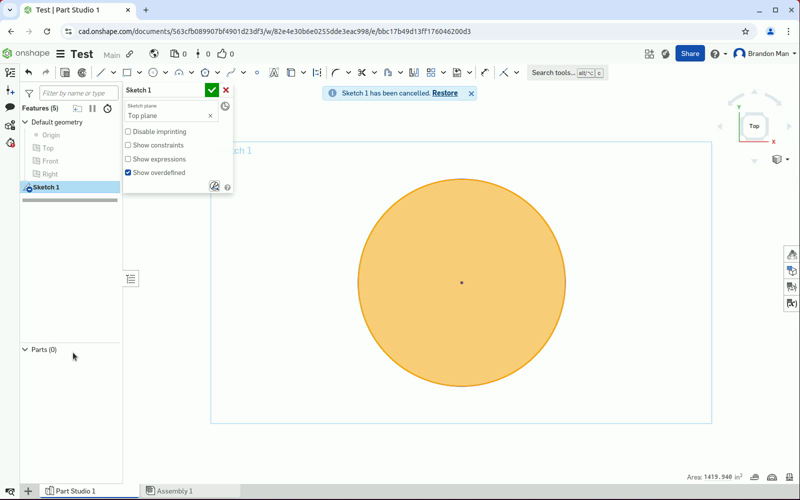
key(shift+e)
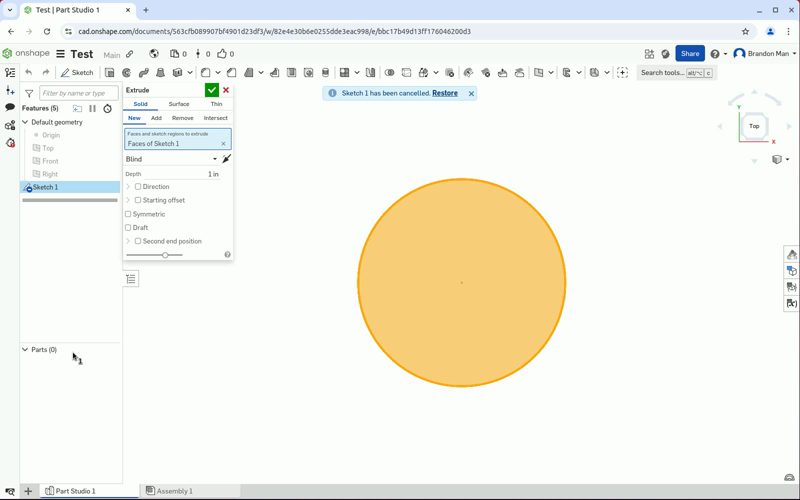
mouse_move(143, 106)
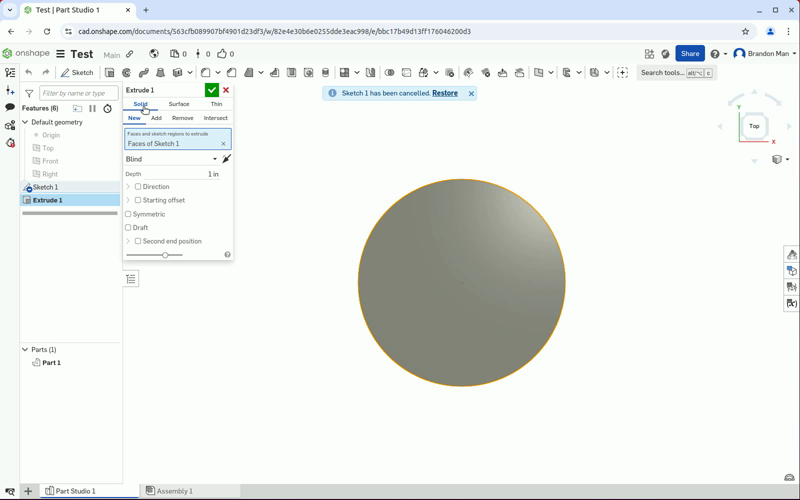
click(143, 106)
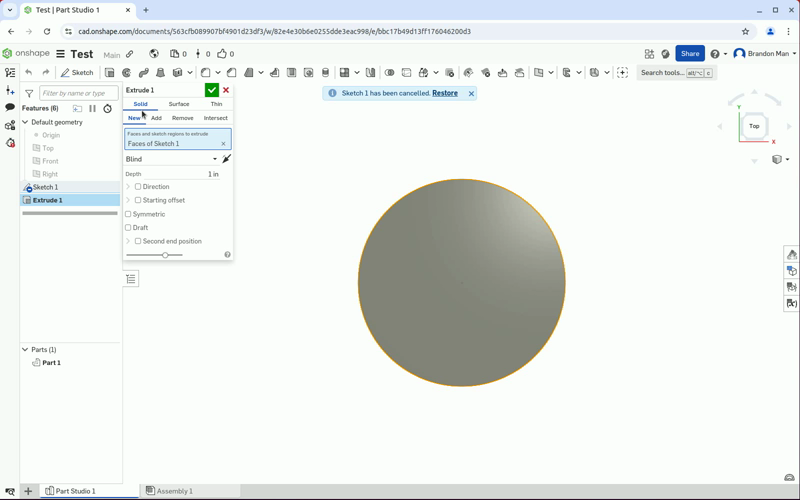
mouse_move(137, 120)
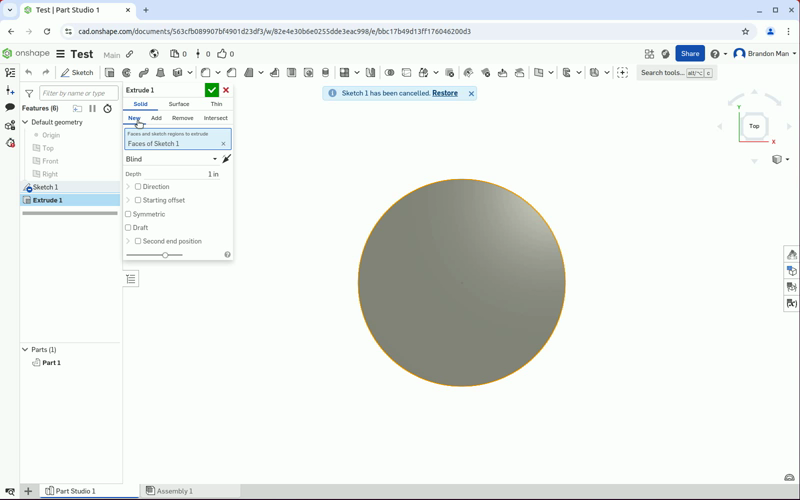
click(137, 120)
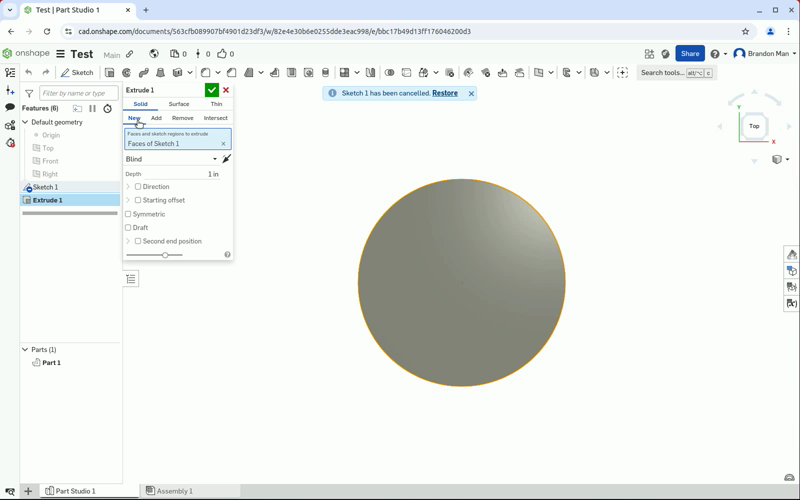
key(tab, 4)
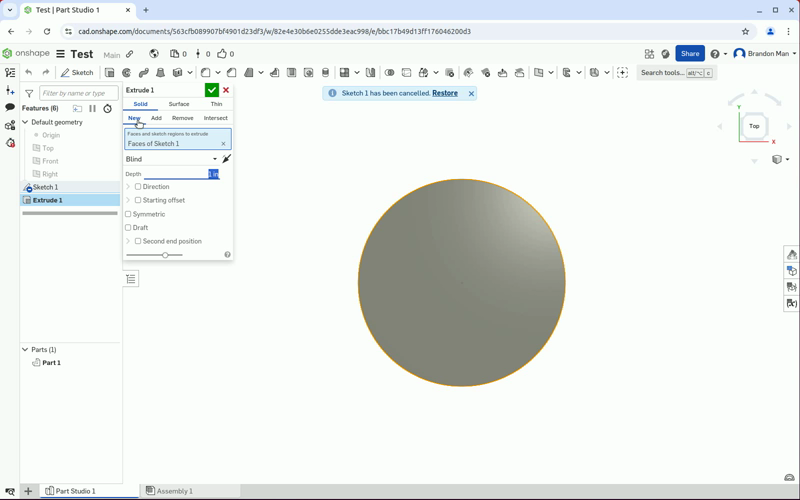
text(4.092)
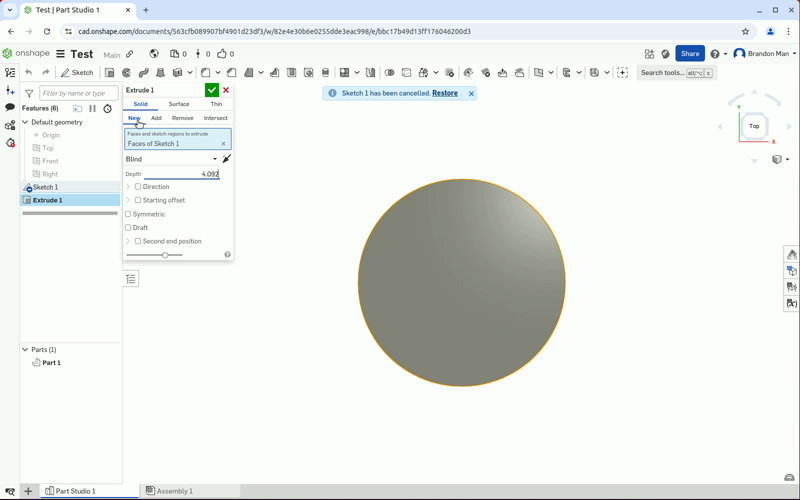
key(enter)
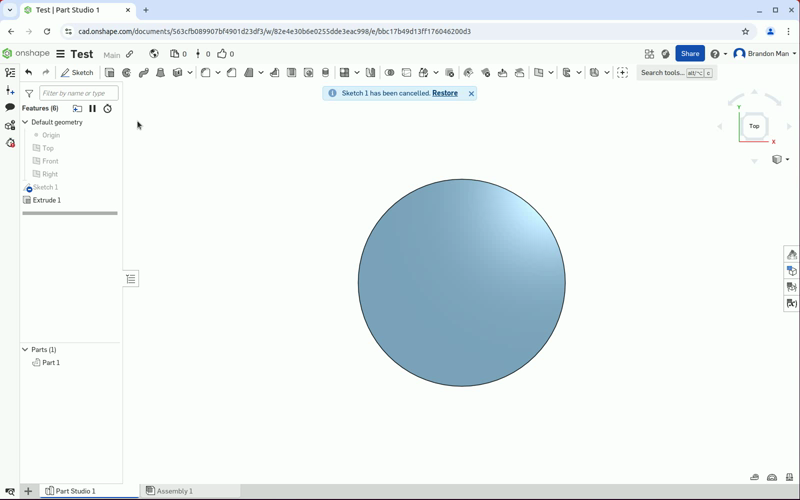
key(shift+h)
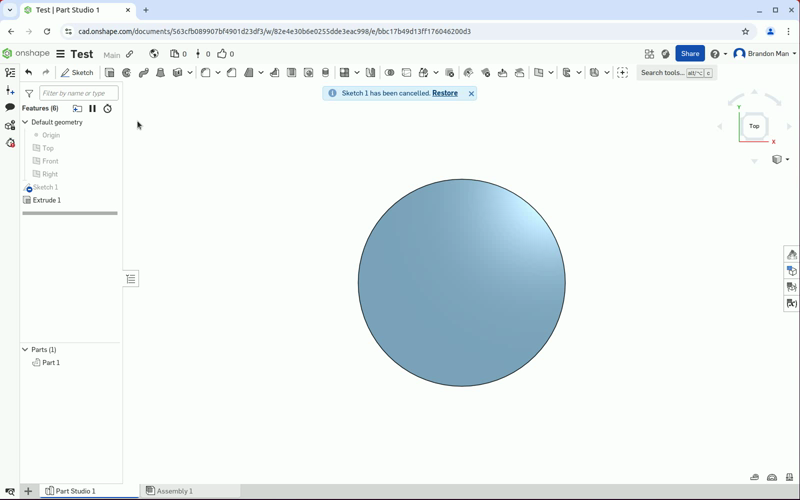
key(shift+h)
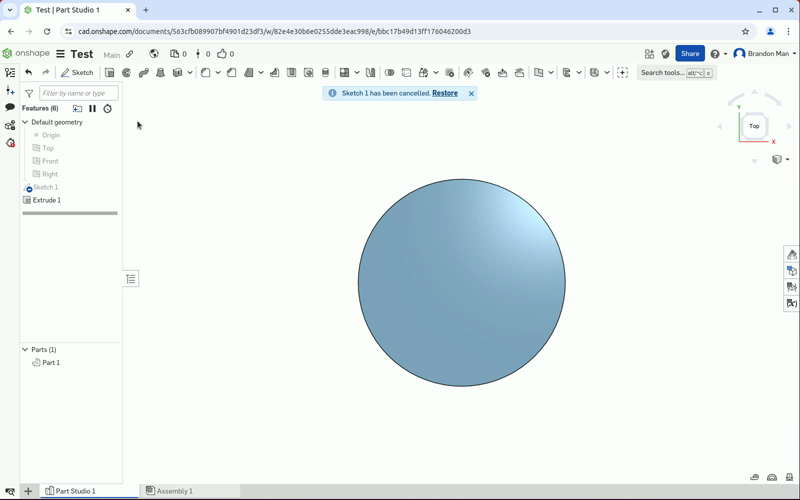
mouse_move(73, 189)
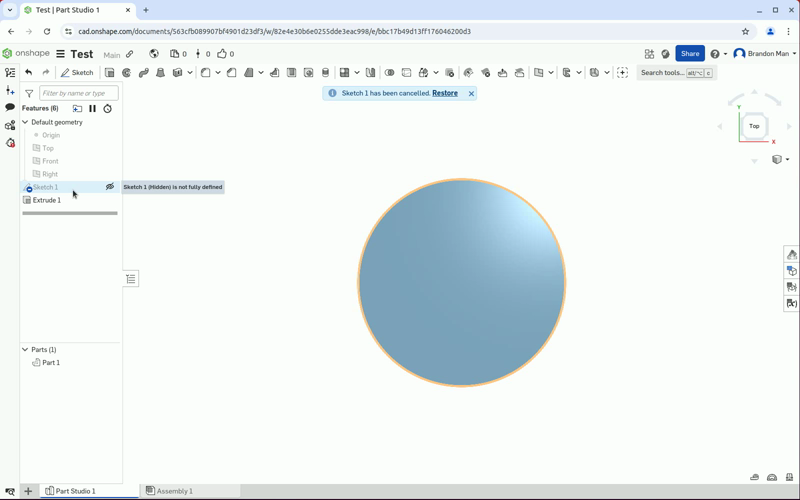
click(73, 189)
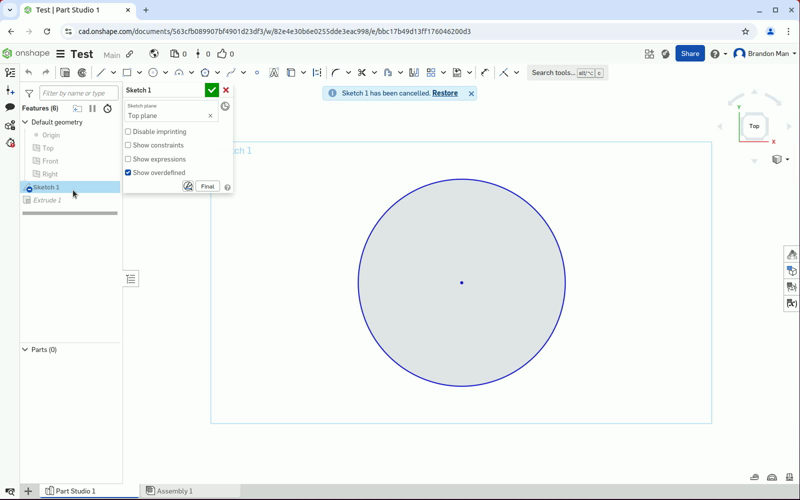
mouse_move(229, 92)
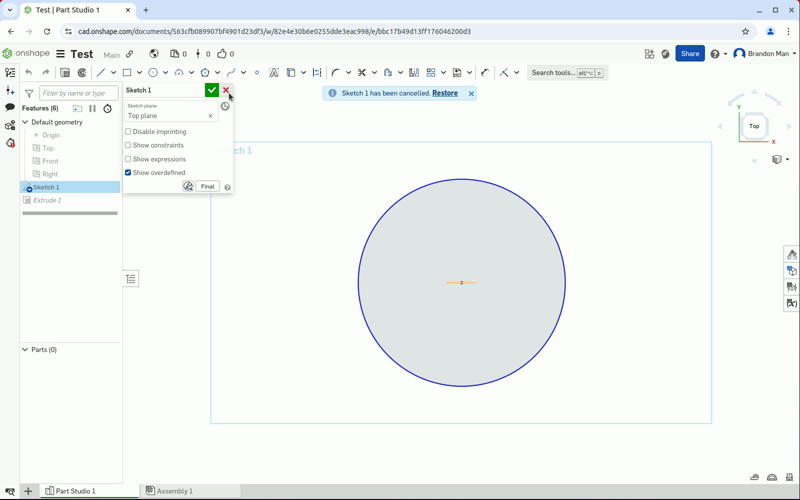
click(229, 92)
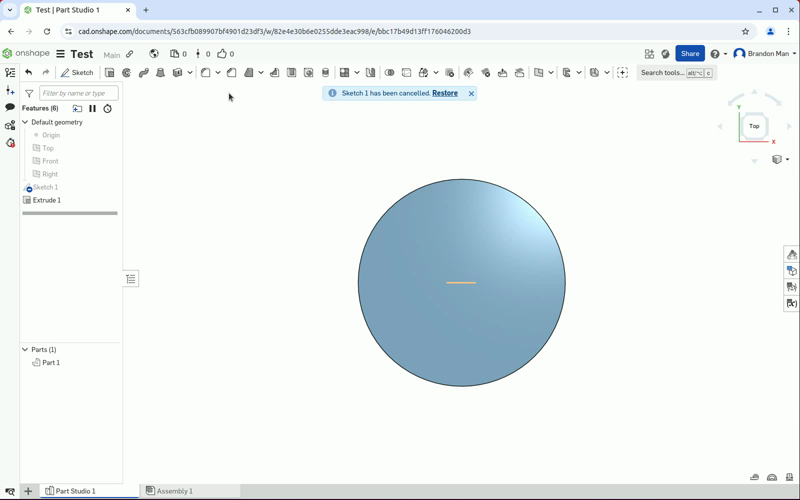
mouse_move(541, 75)
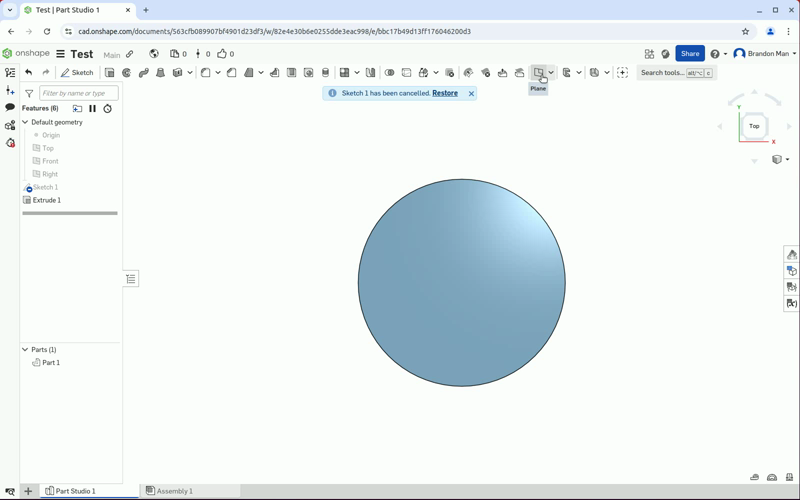
click(541, 75)
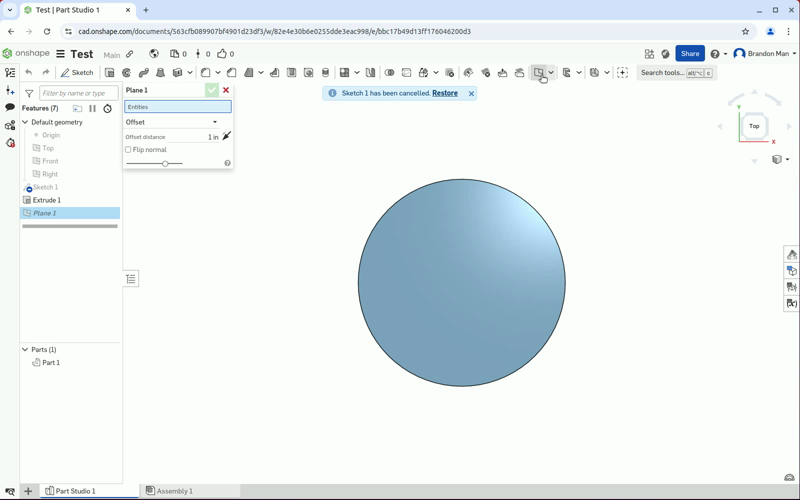
mouse_move(73, 150)
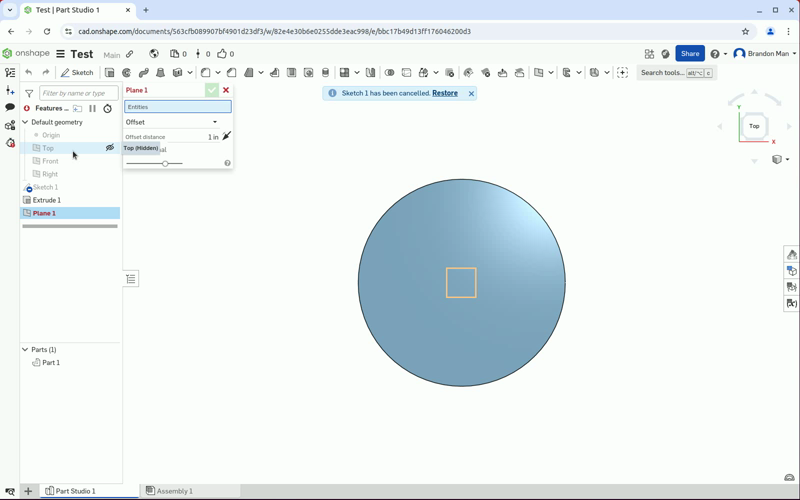
click(73, 150)
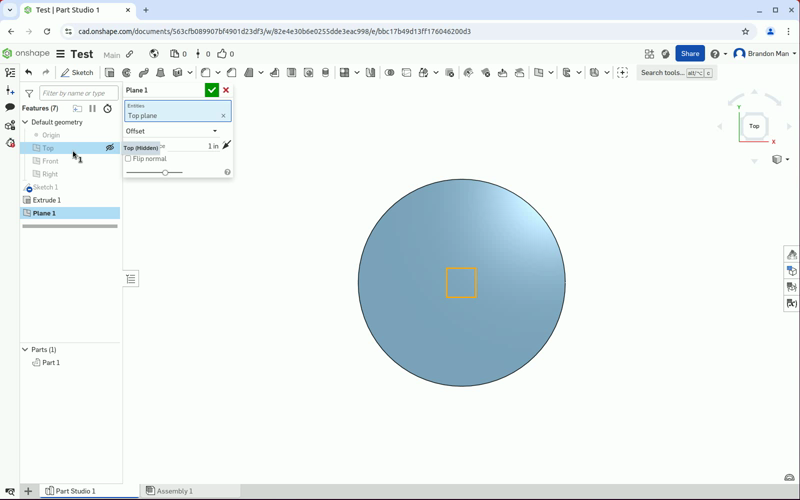
key(tab, 2)
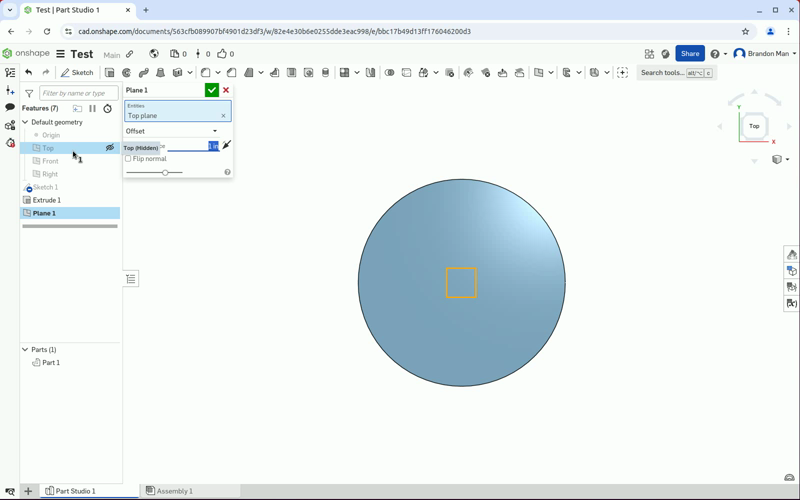
text(4.098)
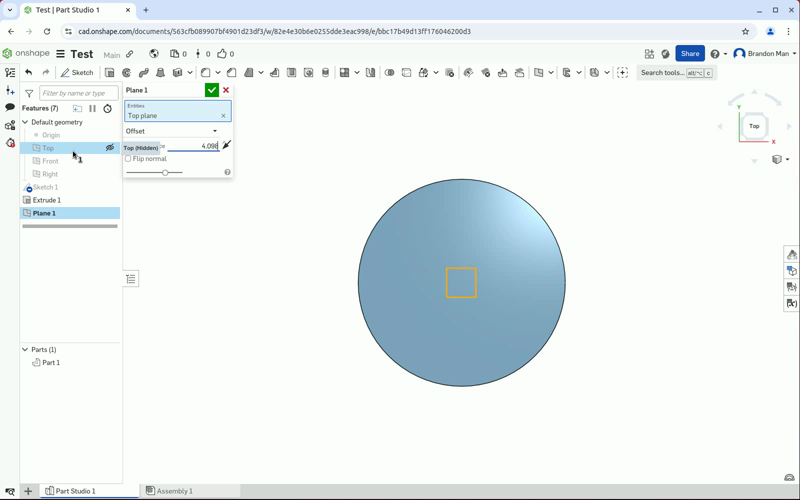
key(enter, 2)
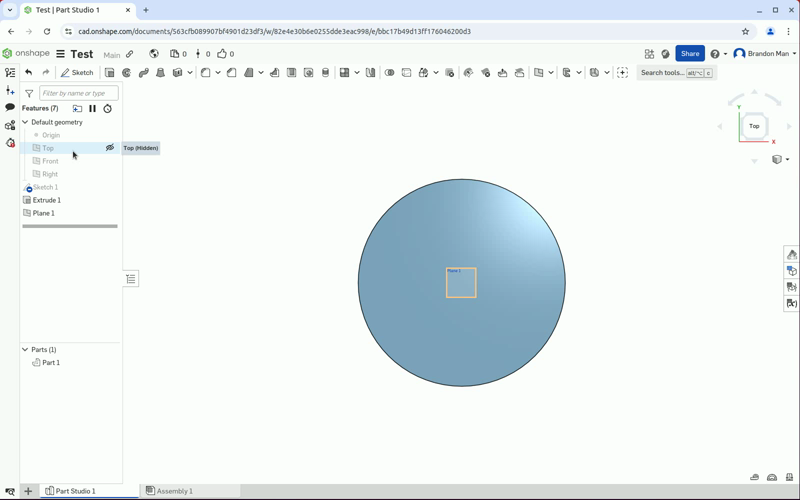
key(shift+s)
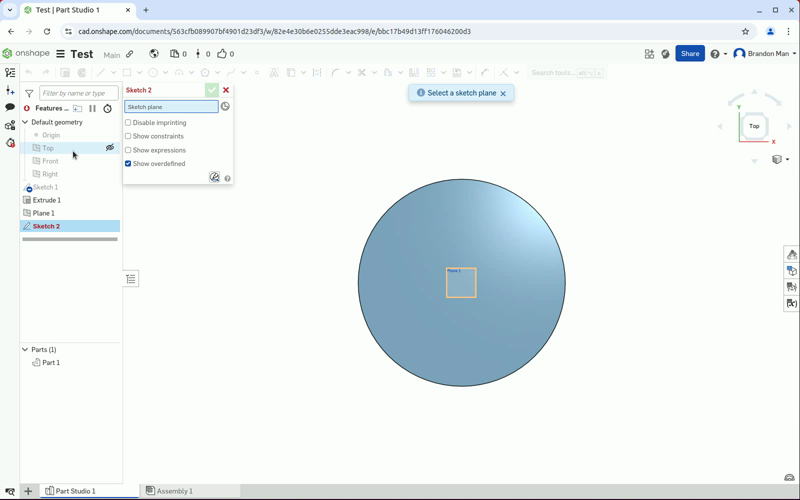
mouse_move(73, 215)
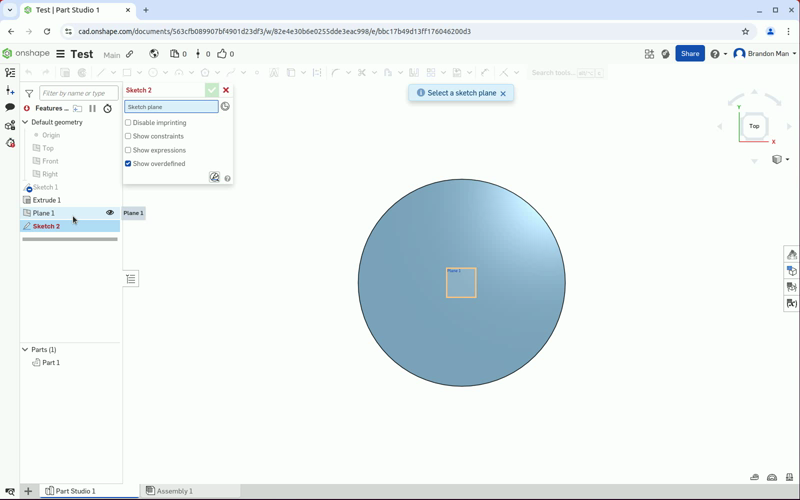
click(73, 215)
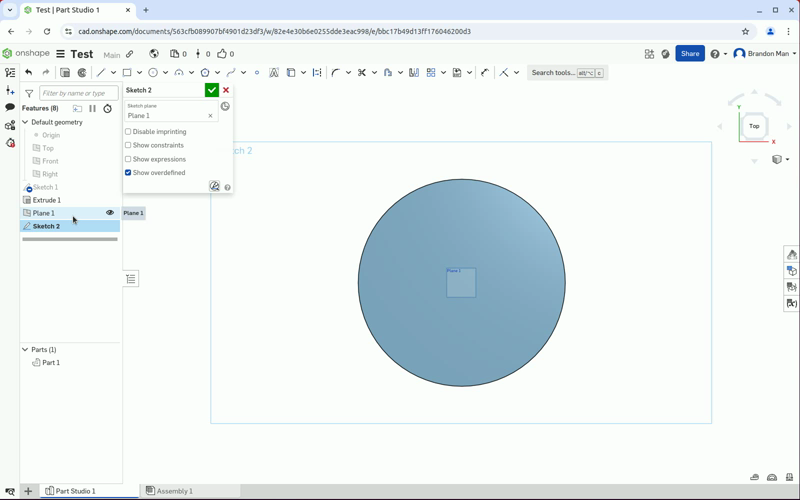
mouse_move(73, 352)
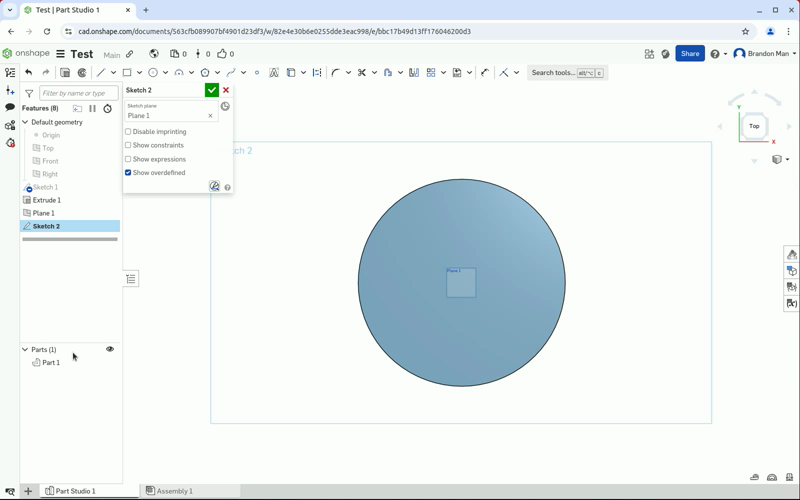
key(y)
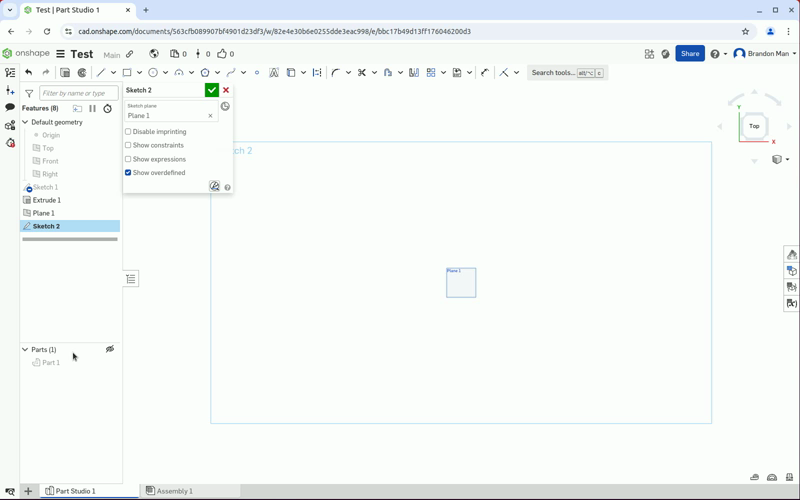
key(a)
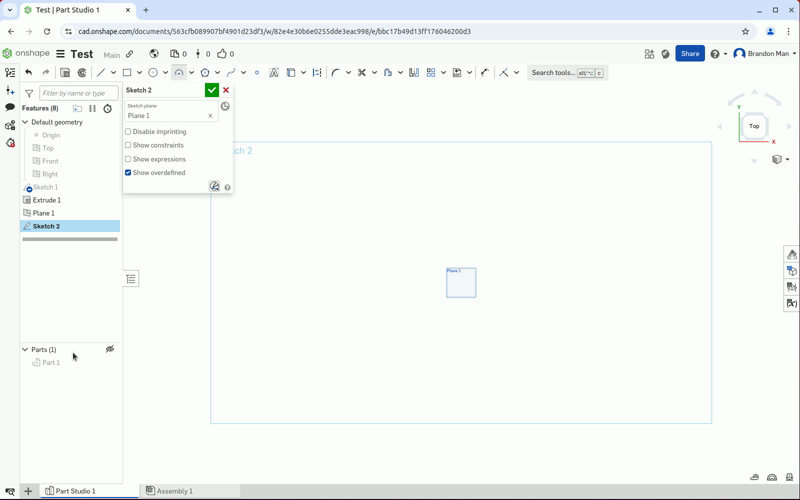
key_down(shift)
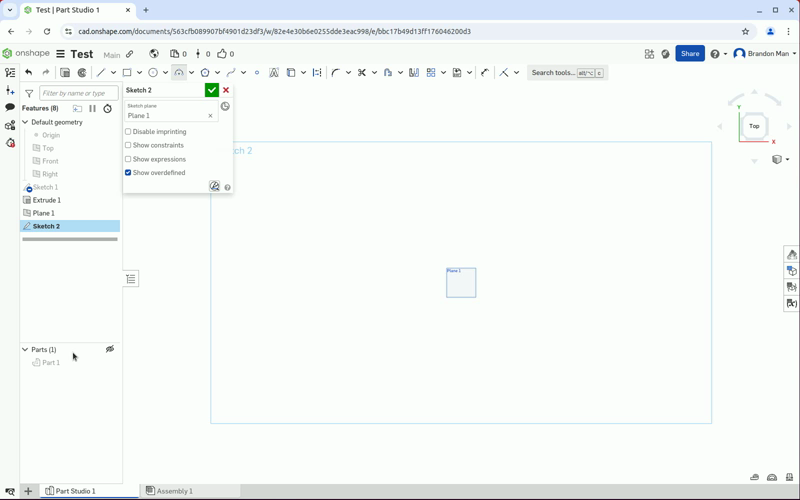
mouse_move(348, 286)
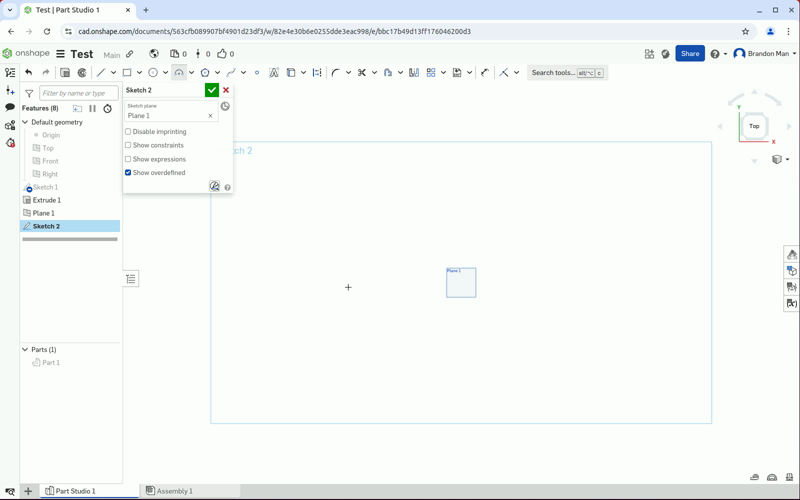
click(348, 286)
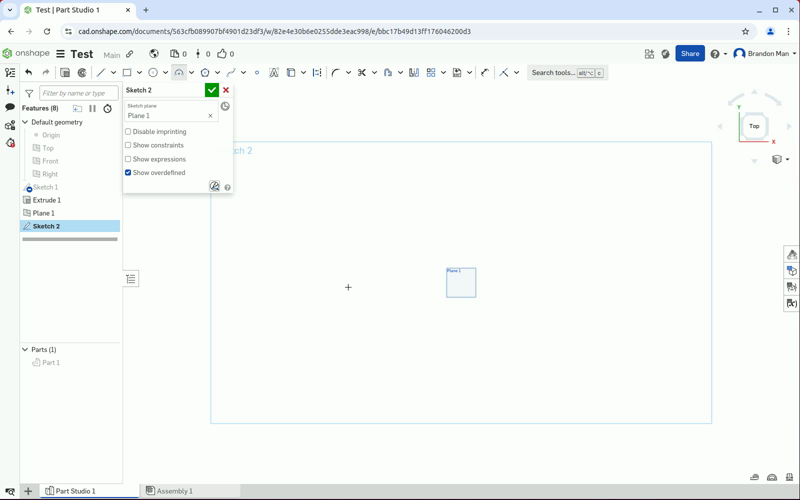
key_up(shift)
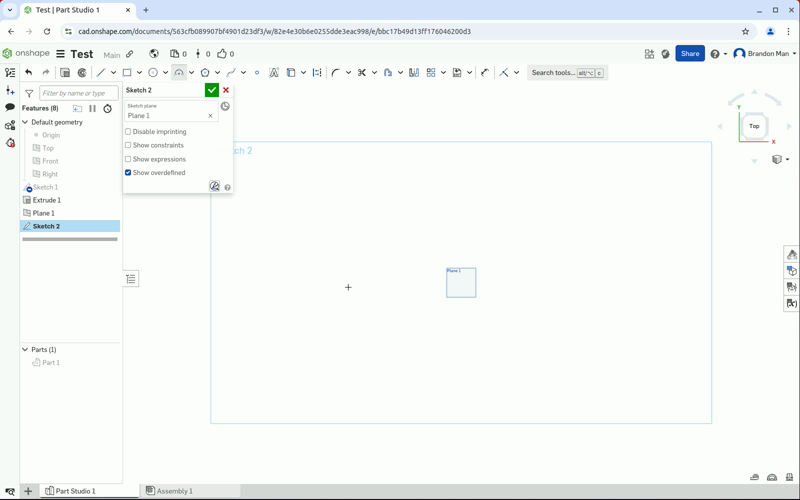
key_down(shift)
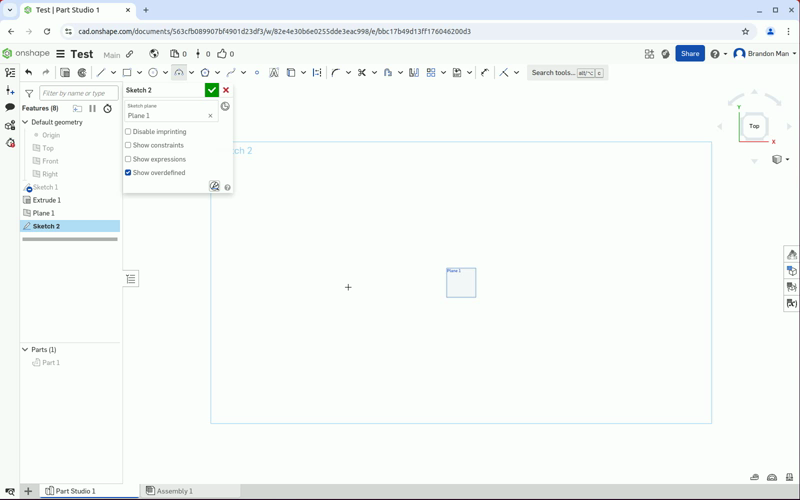
mouse_move(359, 289)
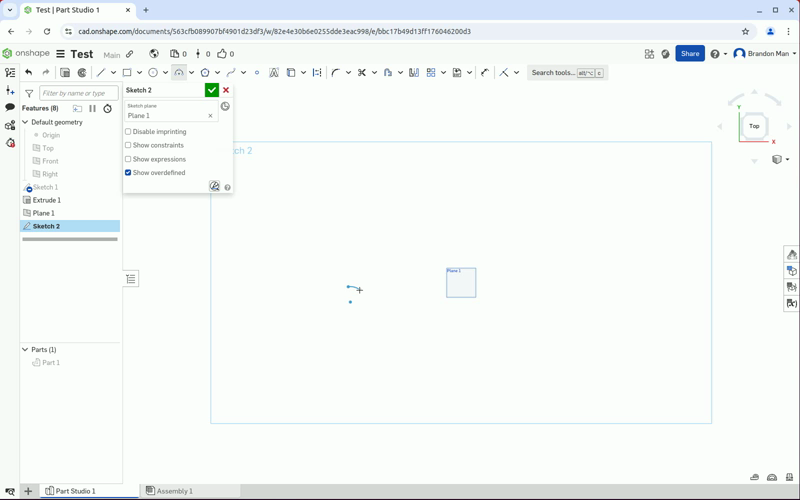
click(359, 289)
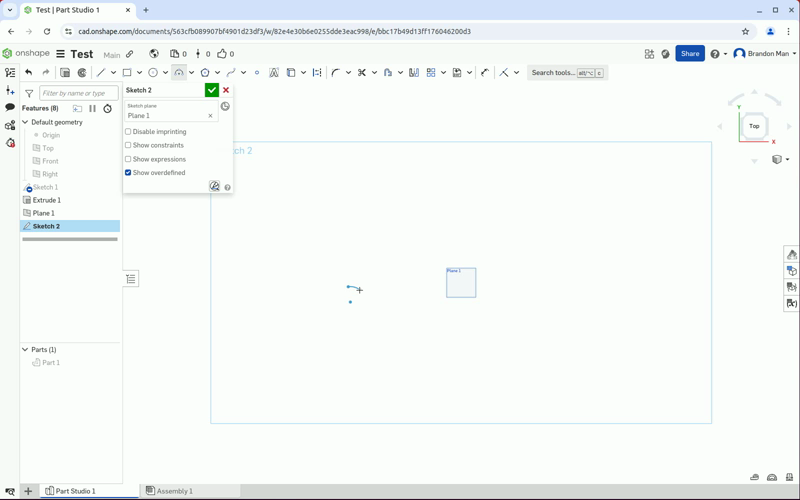
mouse_move(353, 288)
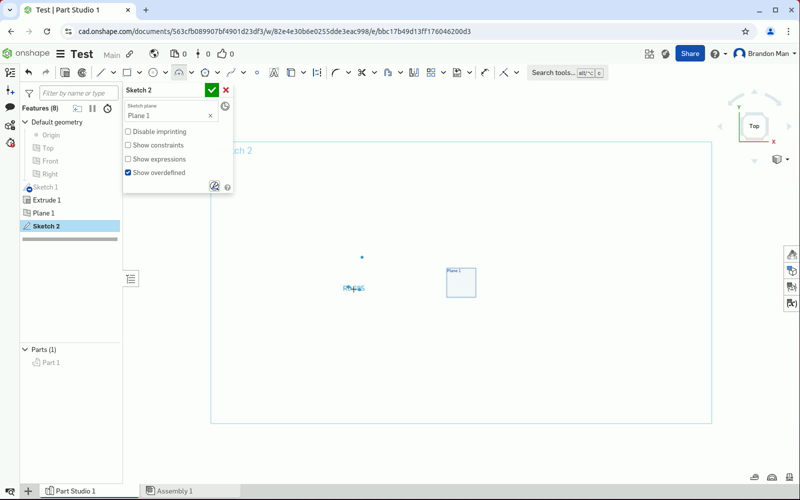
click(353, 288)
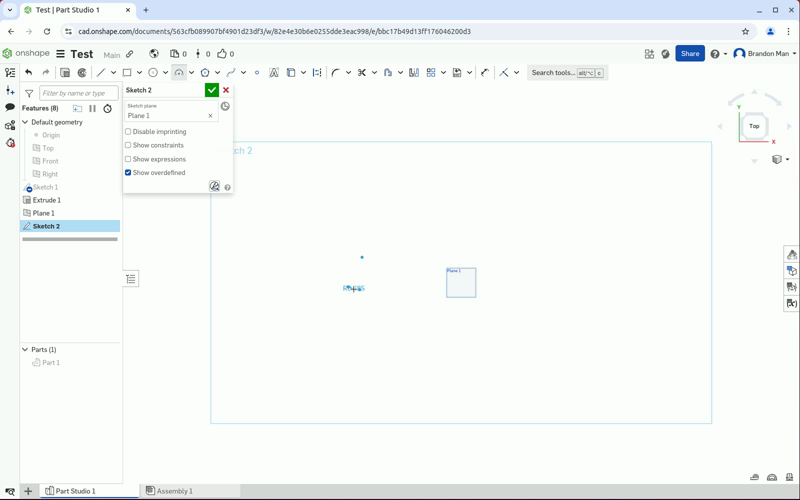
key_up(shift)
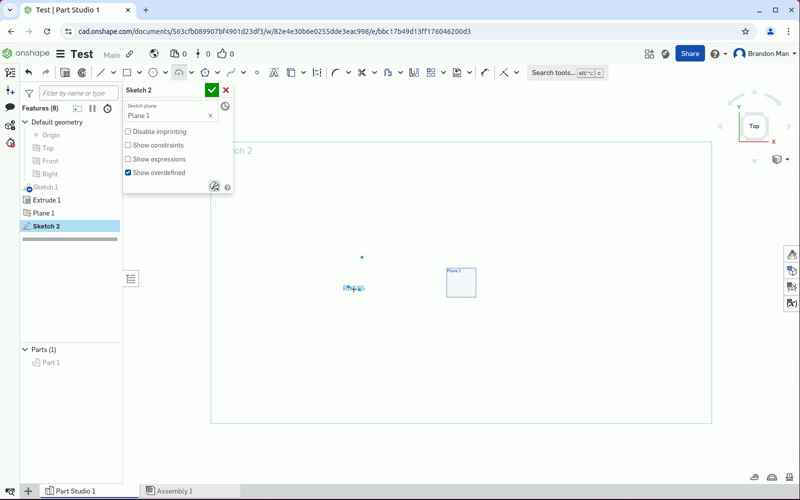
mouse_move(359, 289)
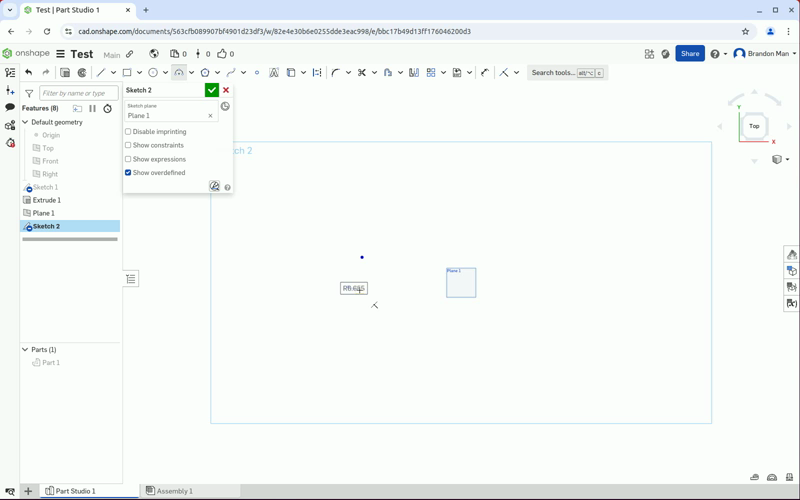
click(359, 289)
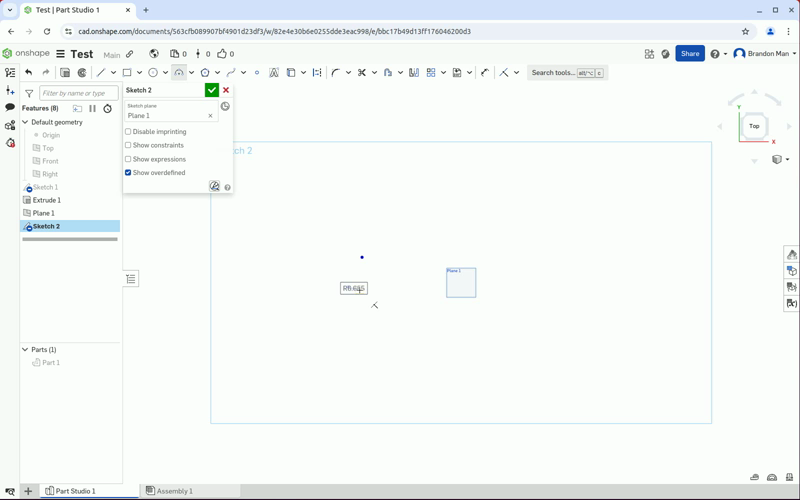
key_down(shift)
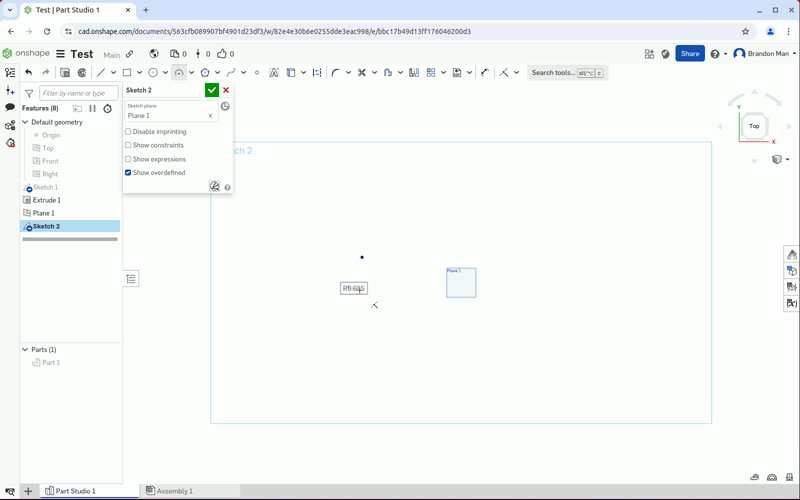
mouse_move(359, 275)
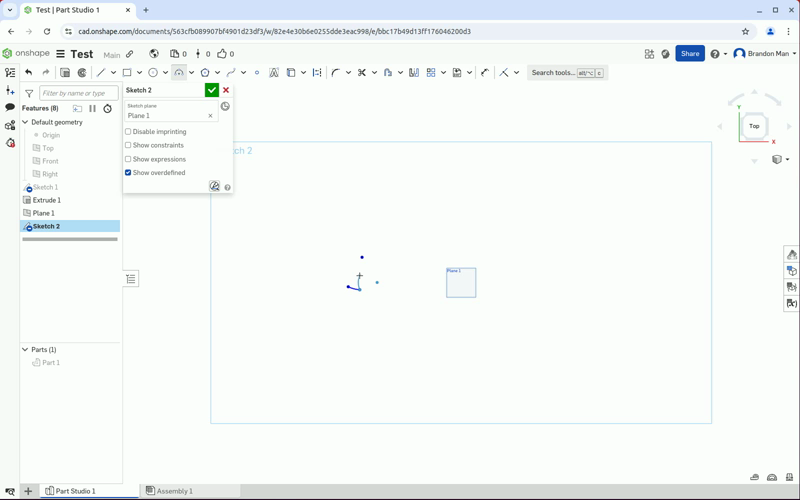
click(359, 275)
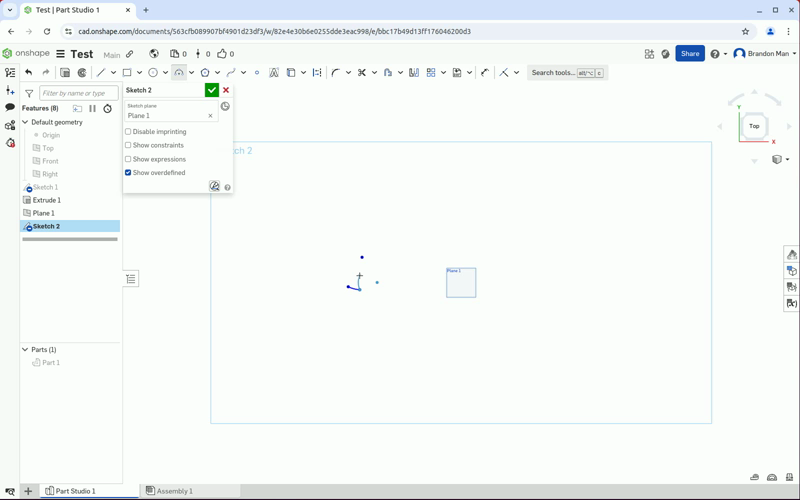
mouse_move(359, 282)
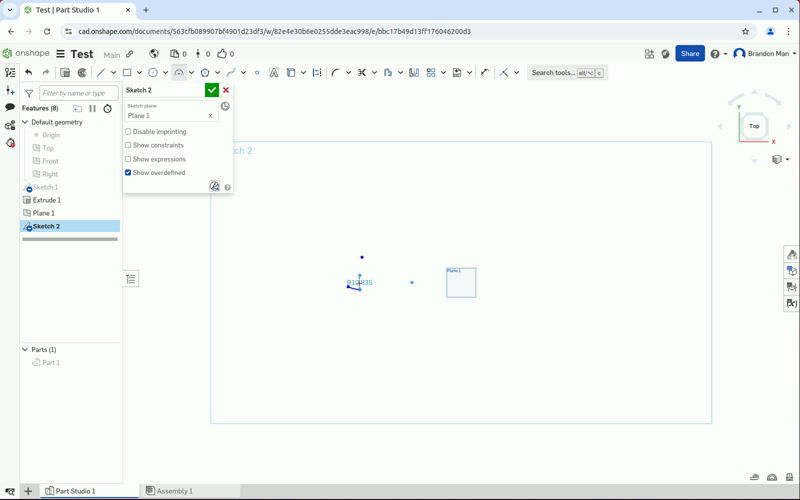
click(359, 282)
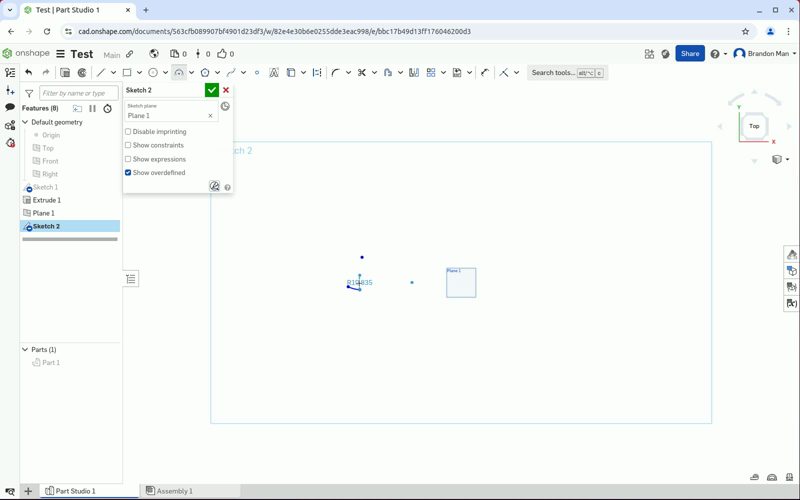
key_up(shift)
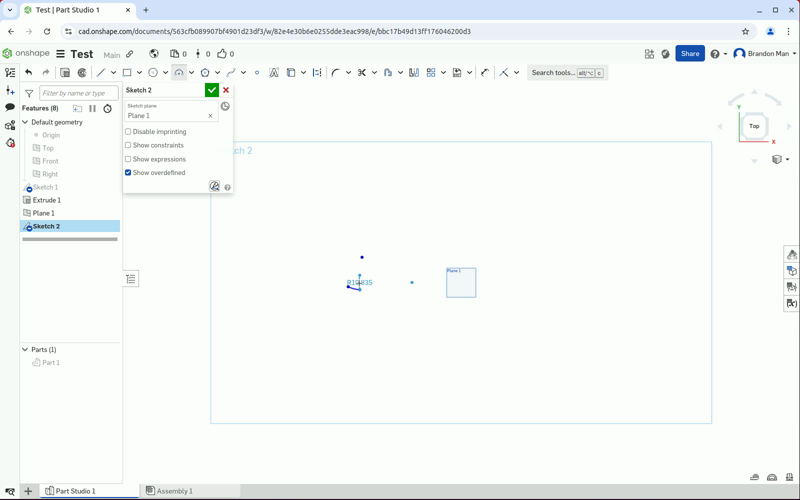
mouse_move(359, 275)
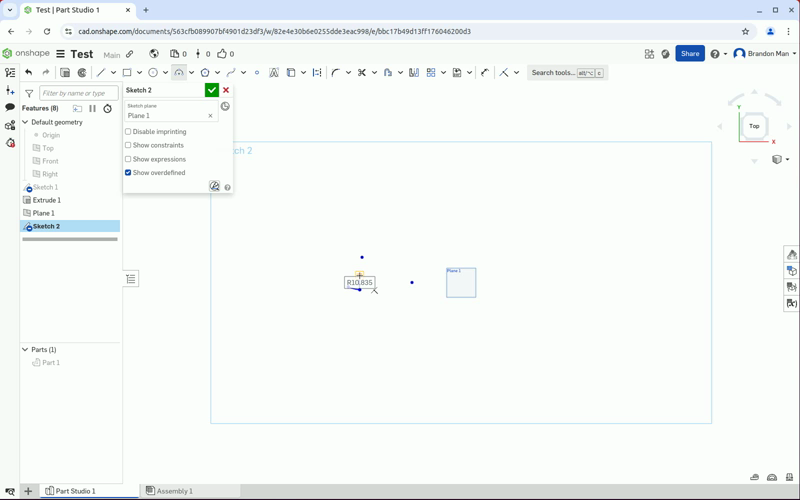
click(359, 275)
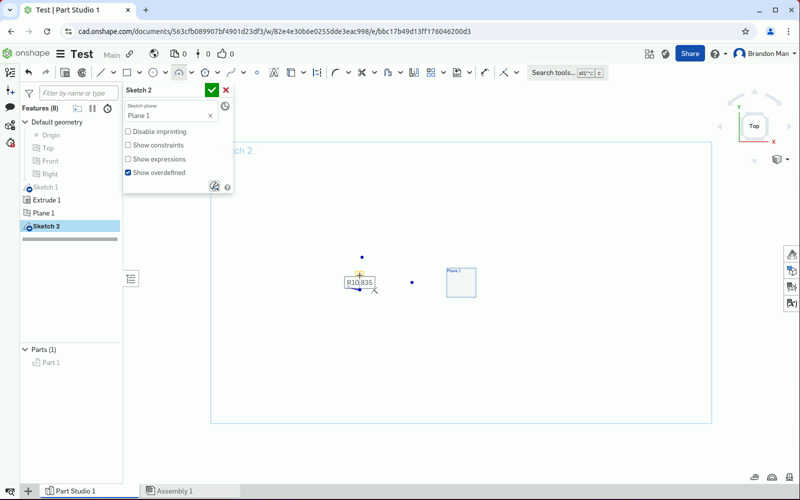
key_down(shift)
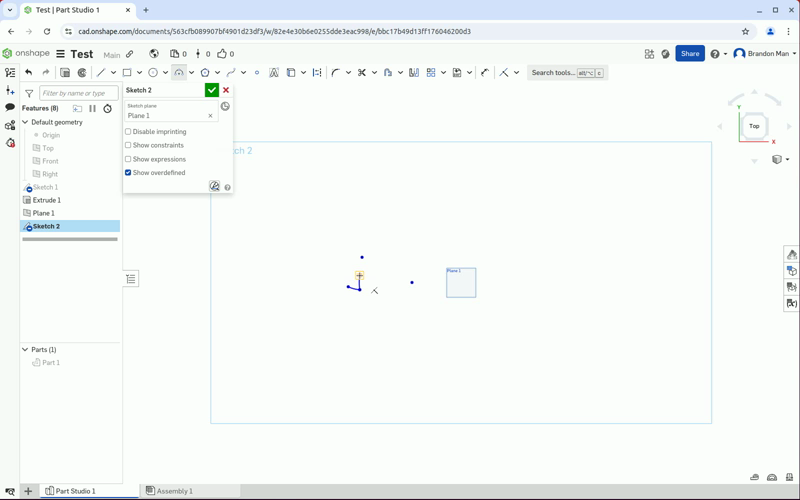
mouse_move(348, 278)
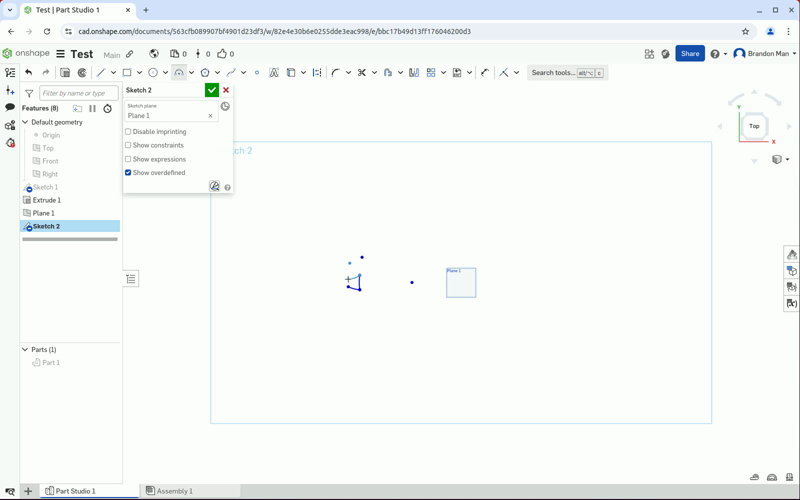
click(348, 278)
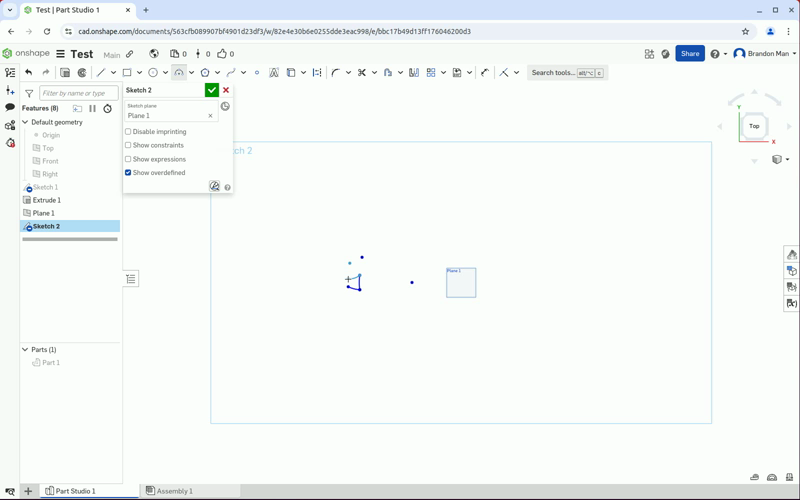
mouse_move(353, 276)
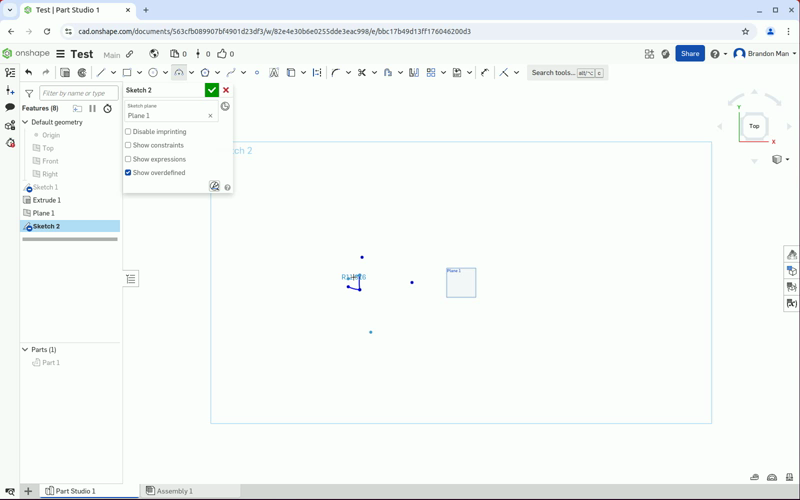
click(353, 276)
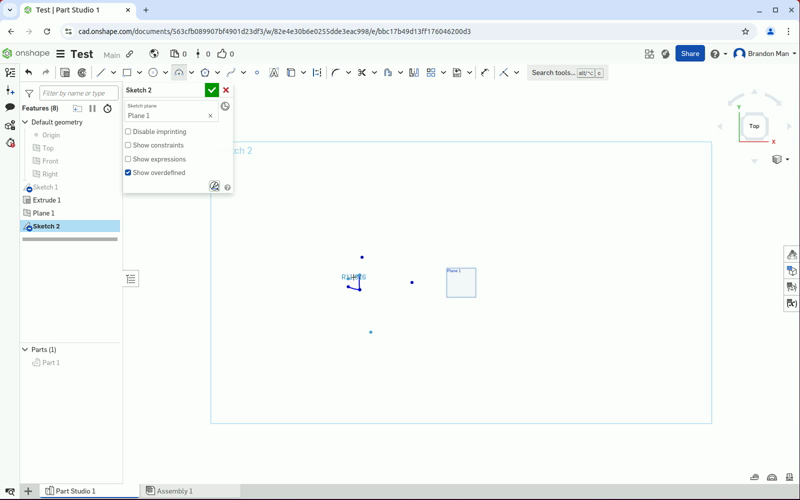
key_up(shift)
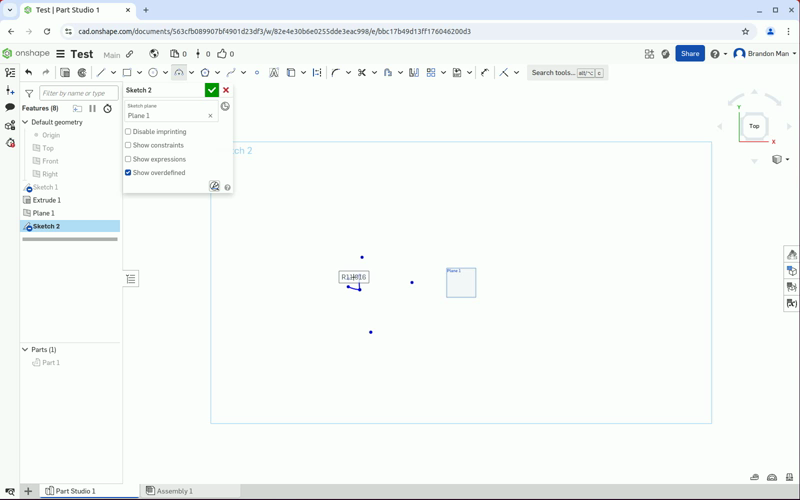
key(esc)
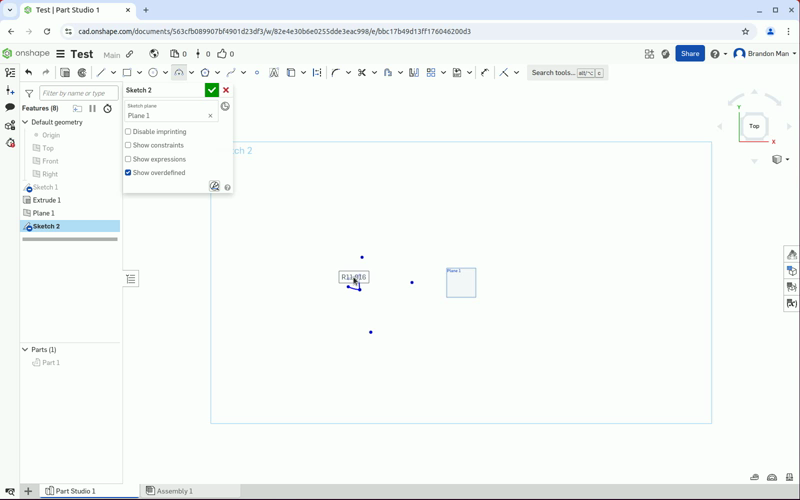
key(l)
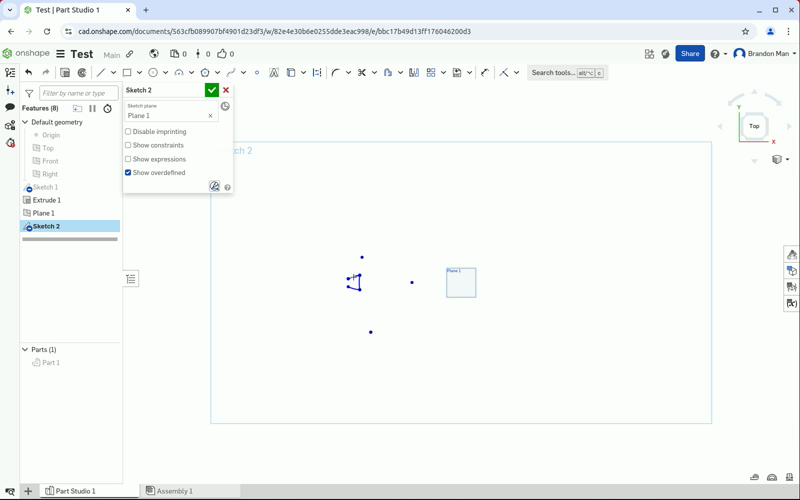
mouse_move(348, 278)
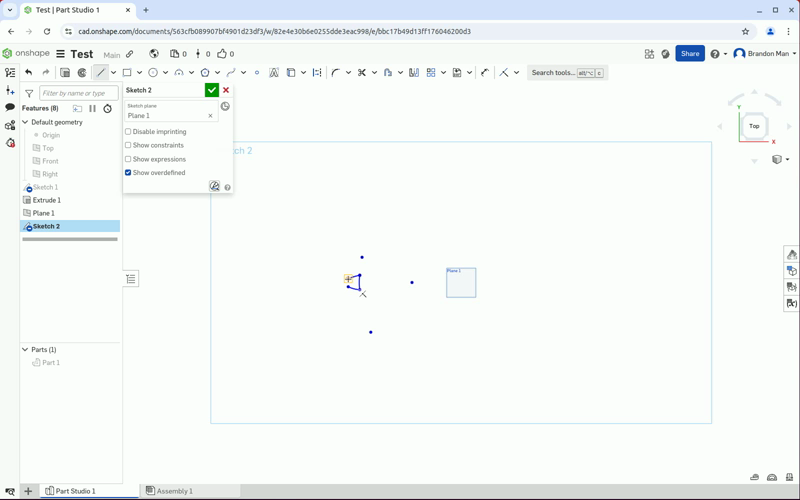
click(348, 278)
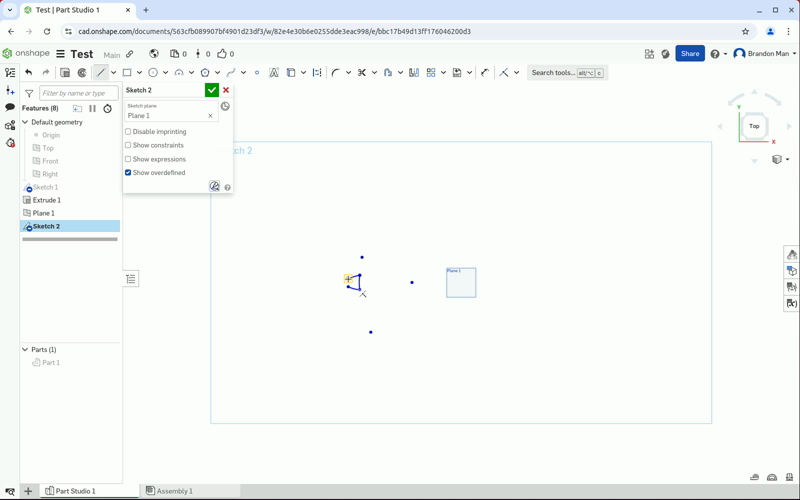
mouse_move(378, 278)
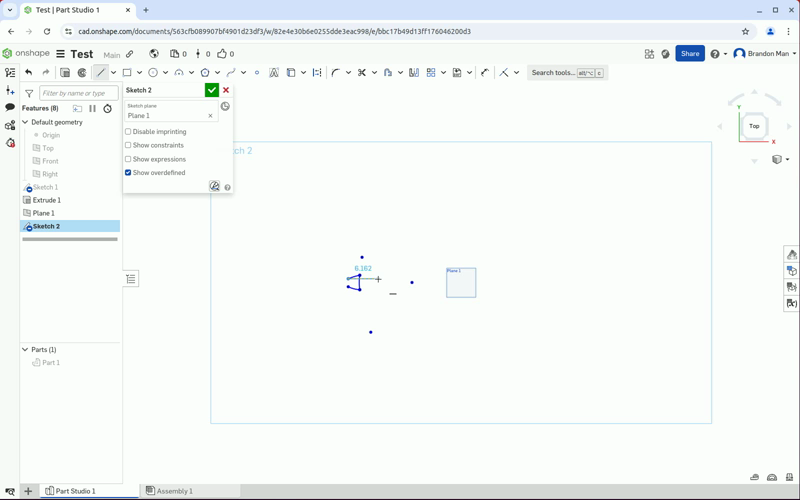
key_down(shift)
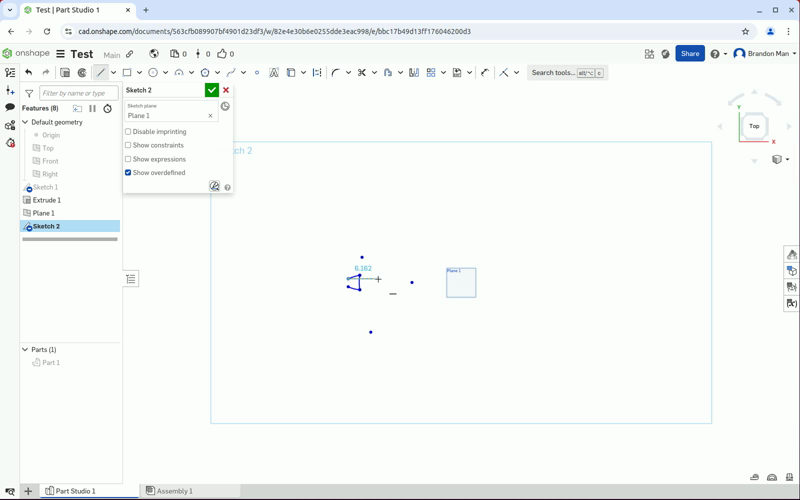
mouse_move(348, 286)
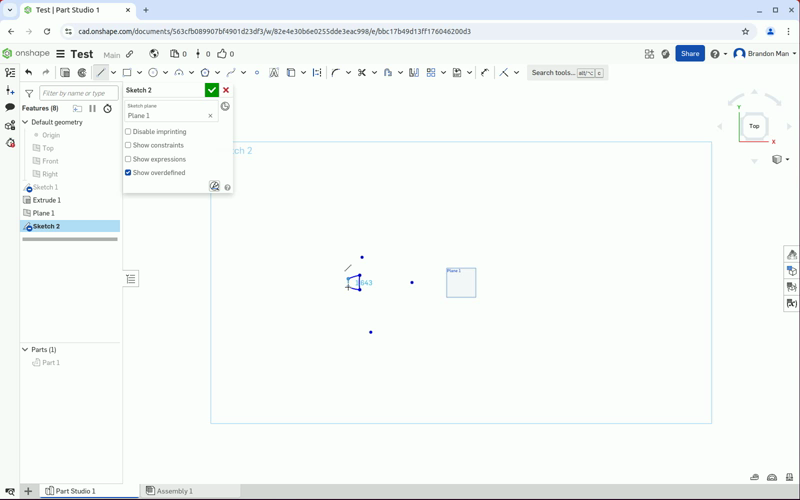
key_up(shift)
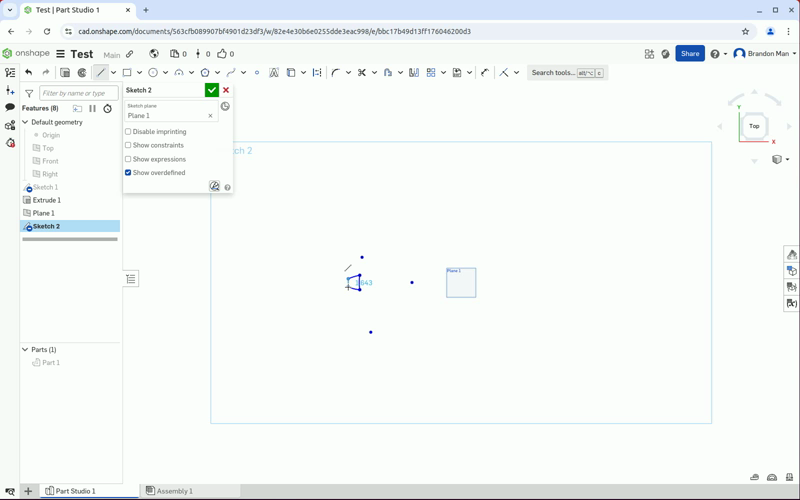
click(348, 286)
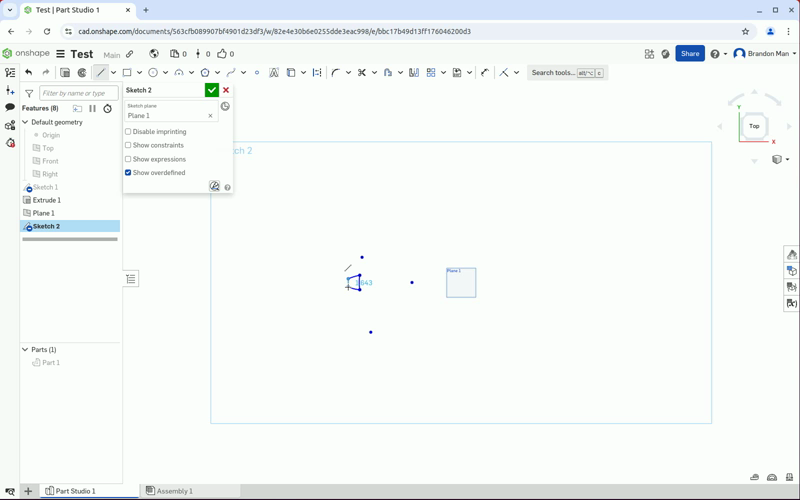
key(esc)
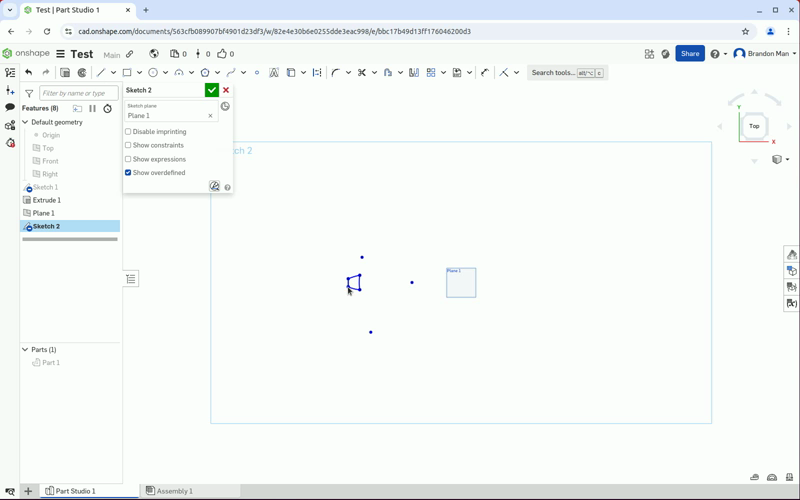
mouse_move(354, 280)
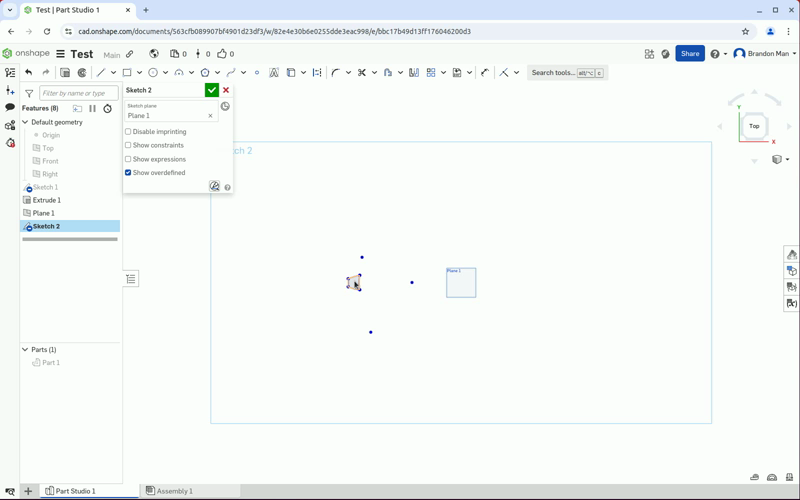
scroll(6)
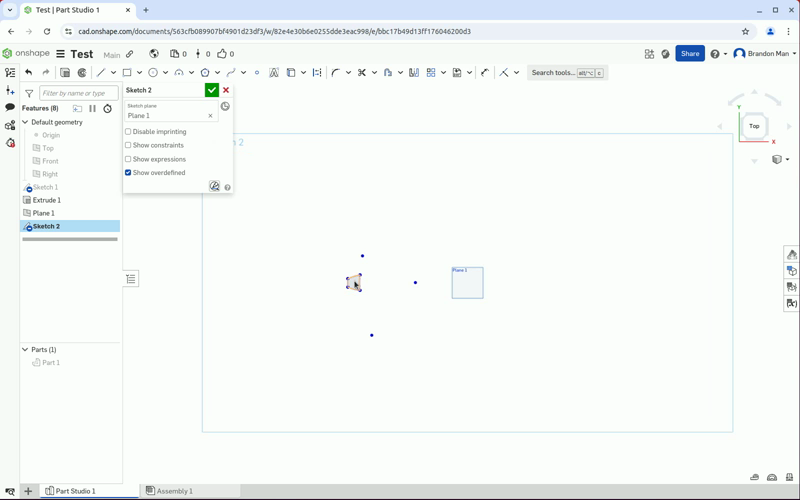
scroll(6)
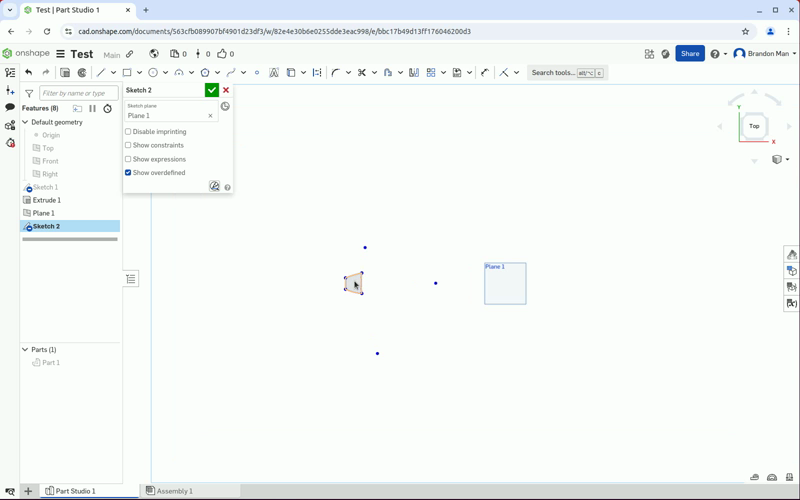
scroll(6)
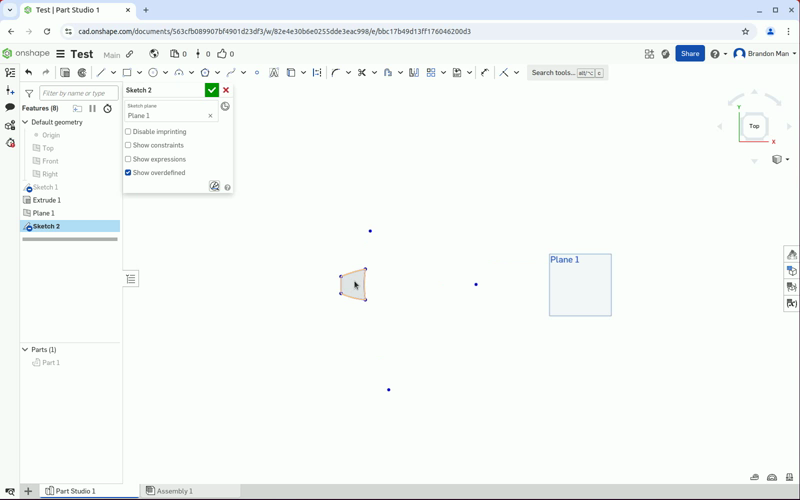
scroll(6)
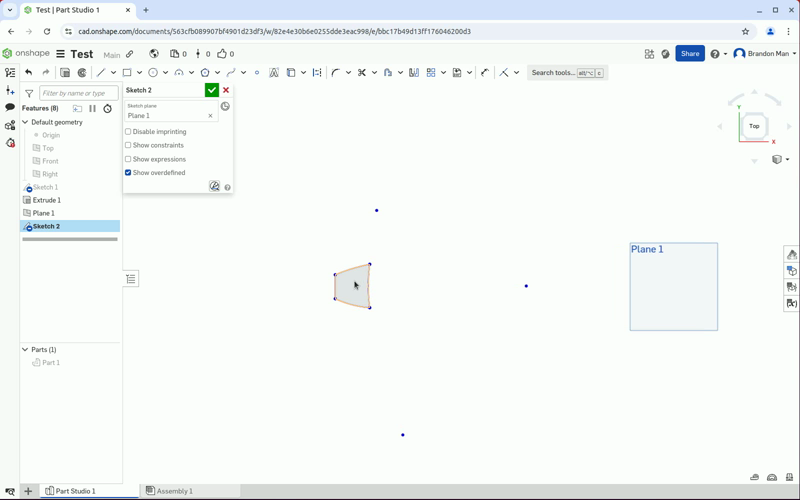
scroll(6)
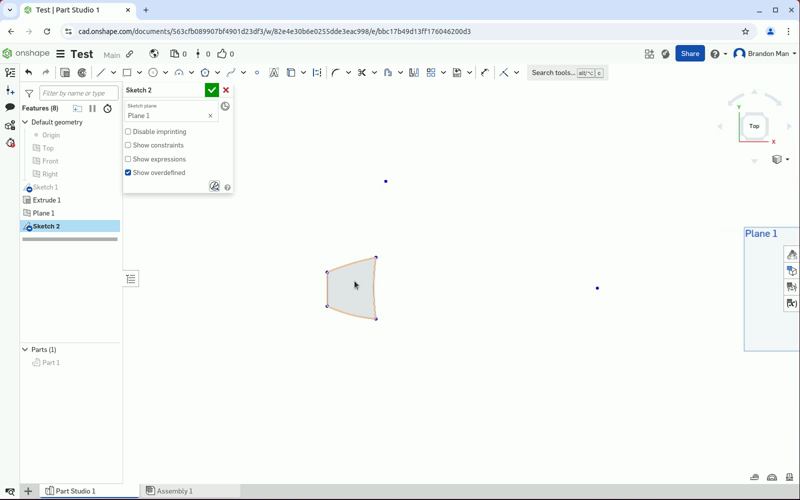
scroll(6)
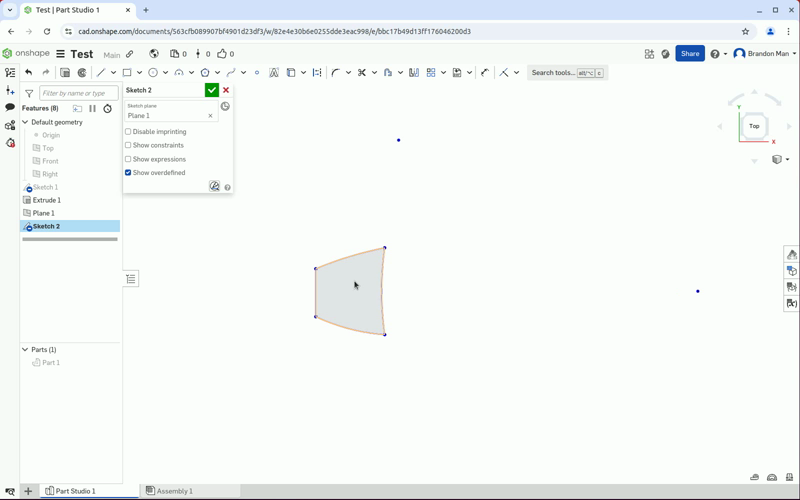
scroll(6)
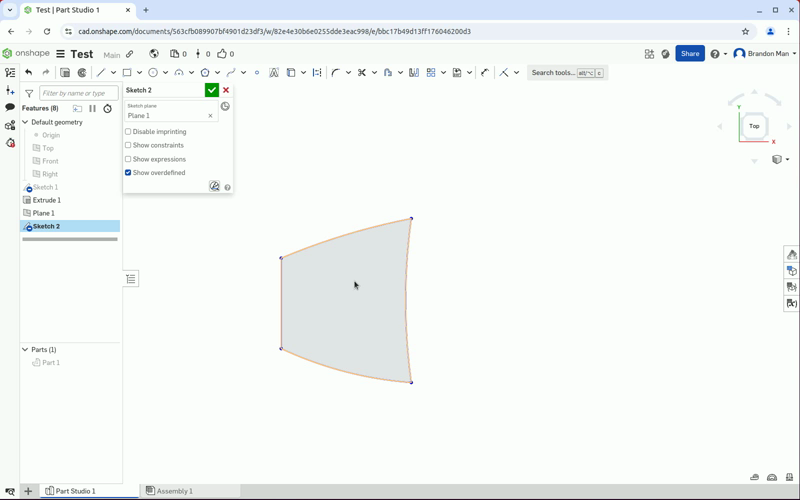
click(354, 280)
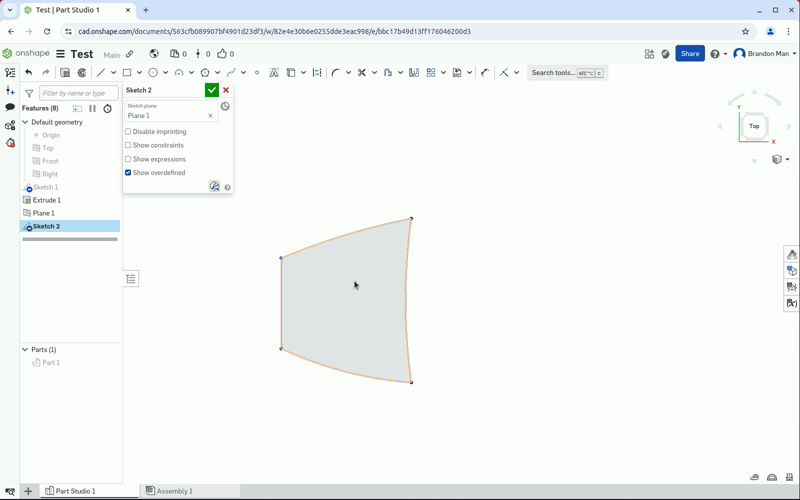
scroll(-6)
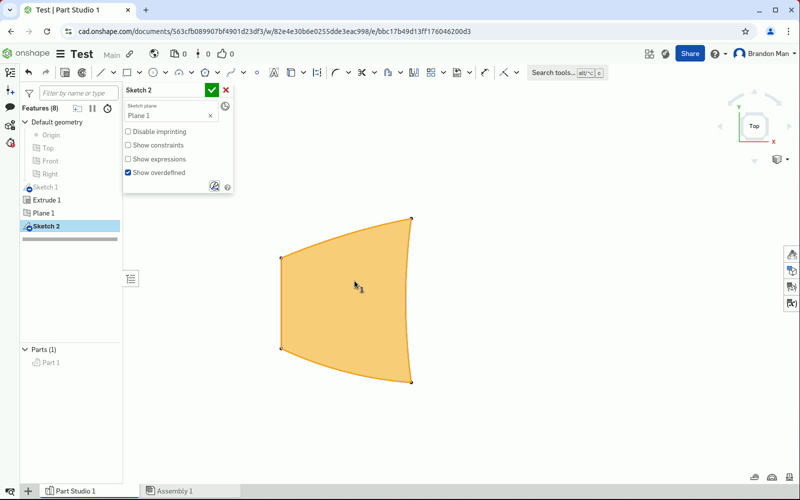
scroll(-6)
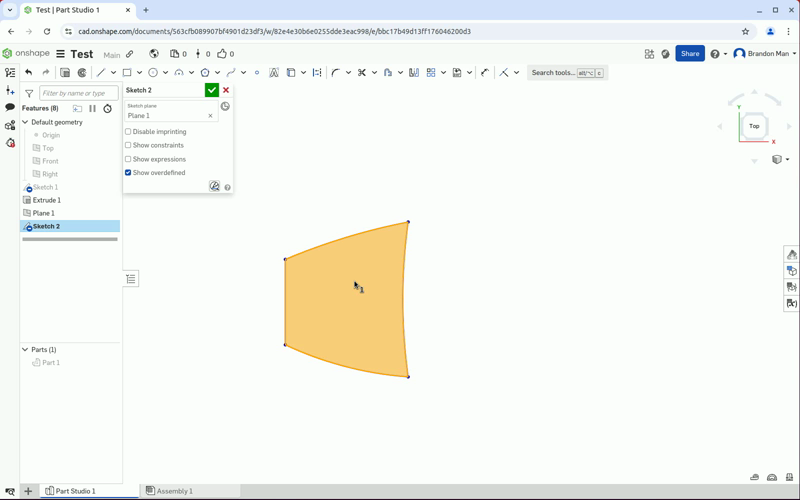
scroll(-6)
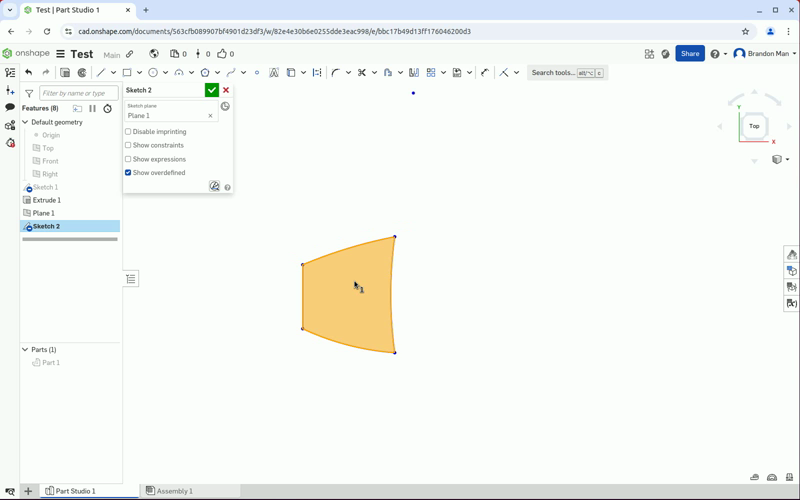
scroll(-6)
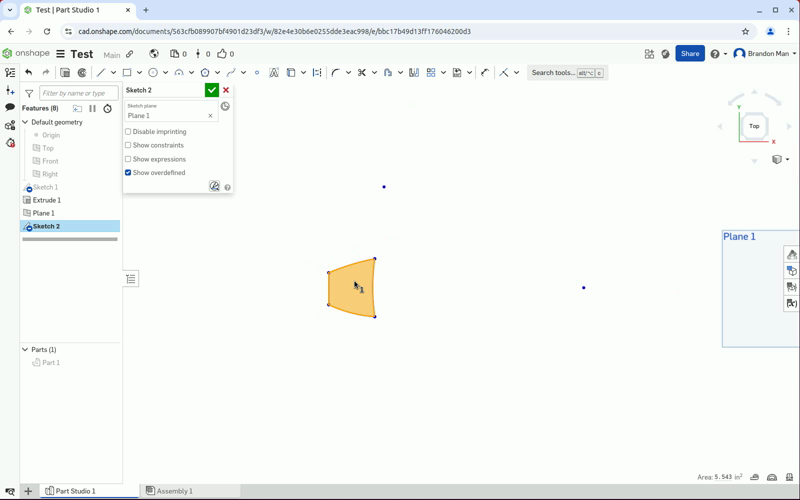
scroll(-6)
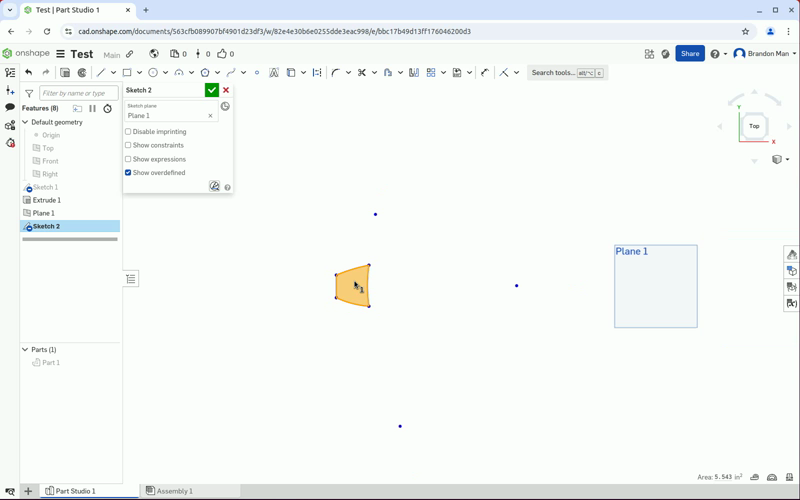
scroll(-6)
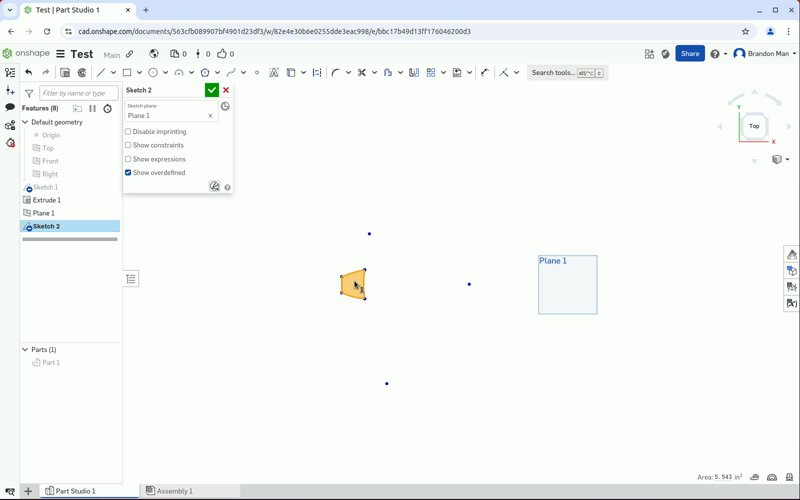
scroll(-6)
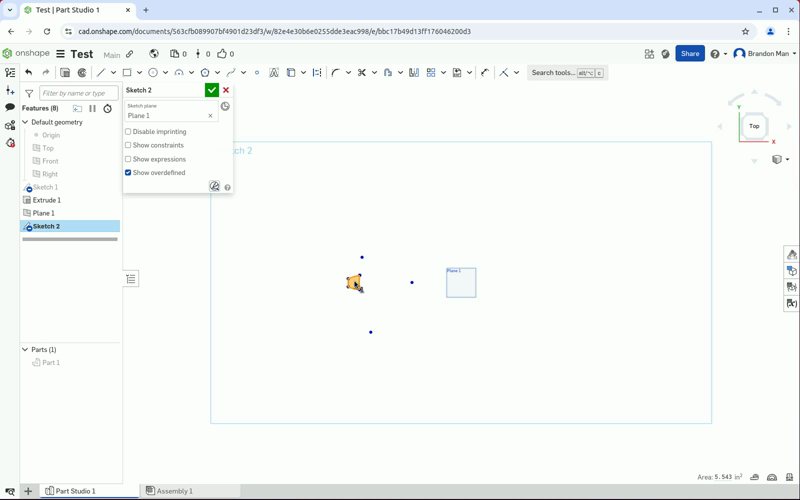
mouse_move(73, 352)
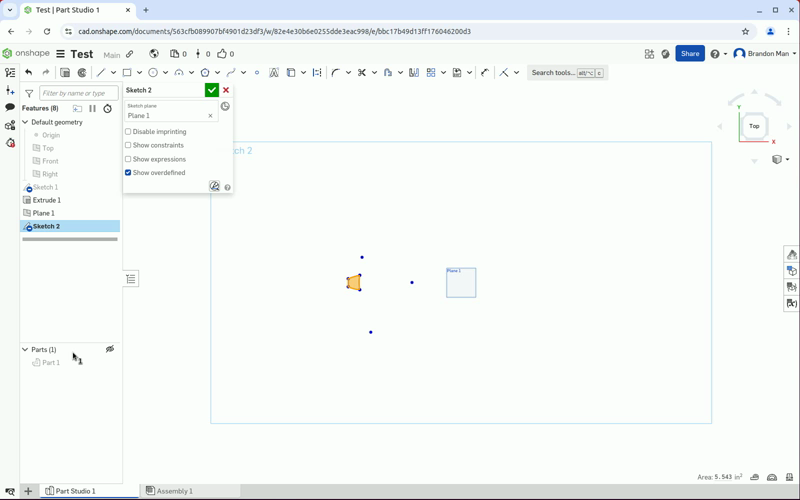
key(shift+y)
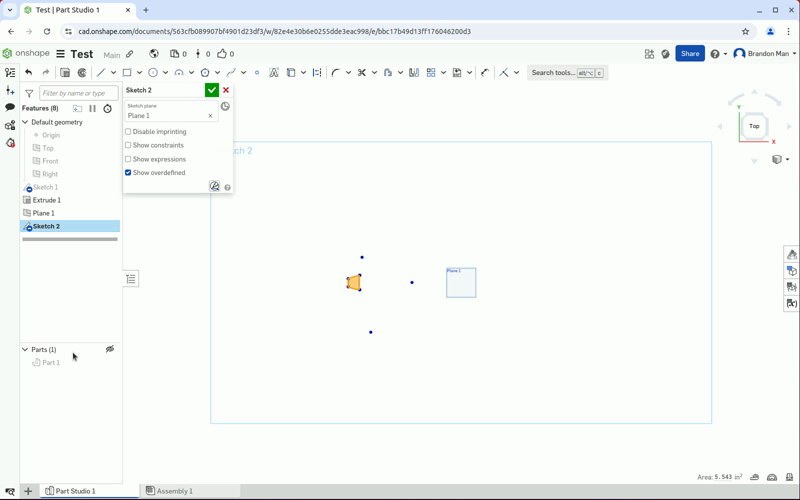
key(shift+e)
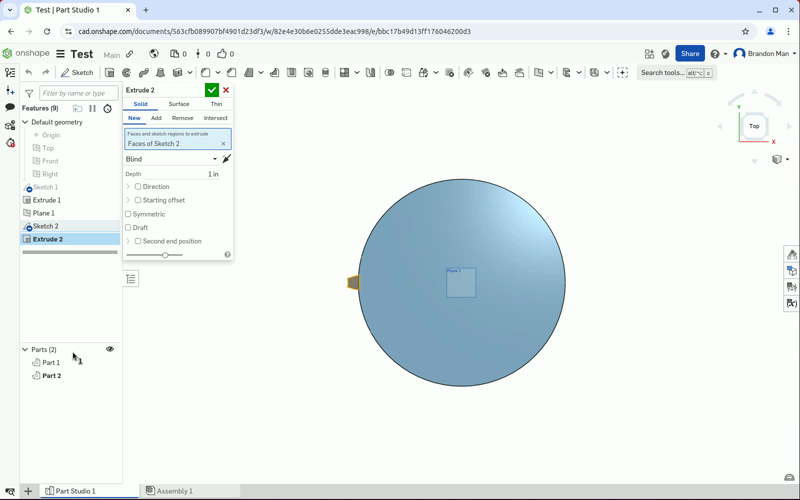
mouse_move(143, 106)
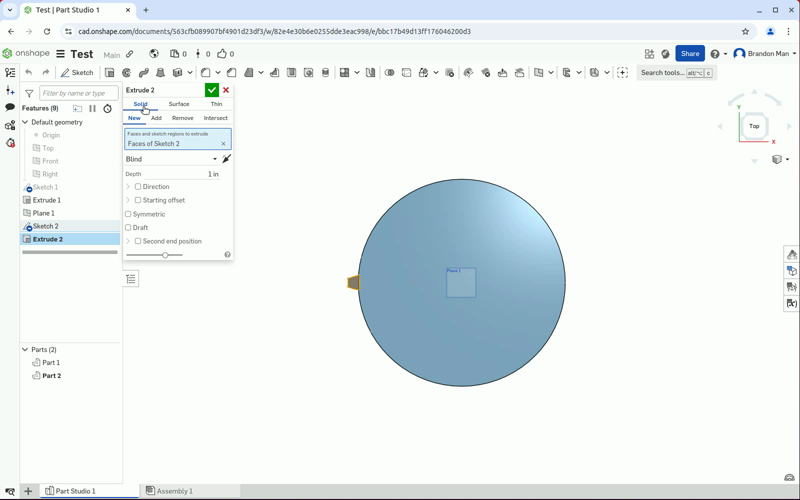
click(143, 106)
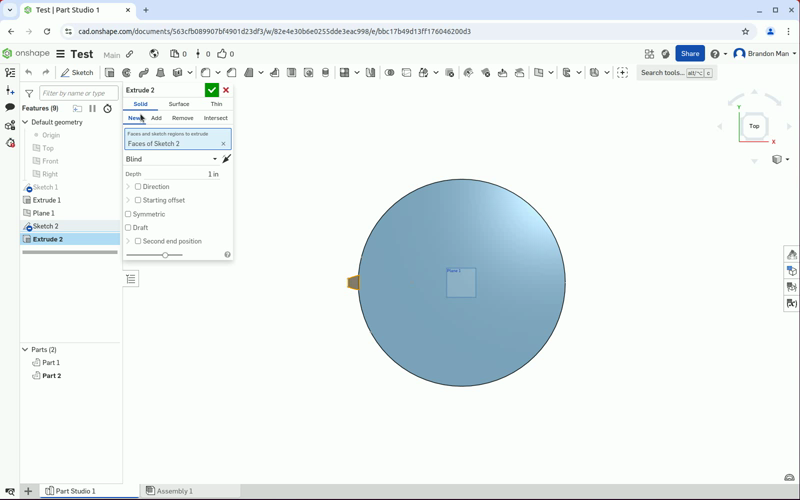
mouse_move(137, 120)
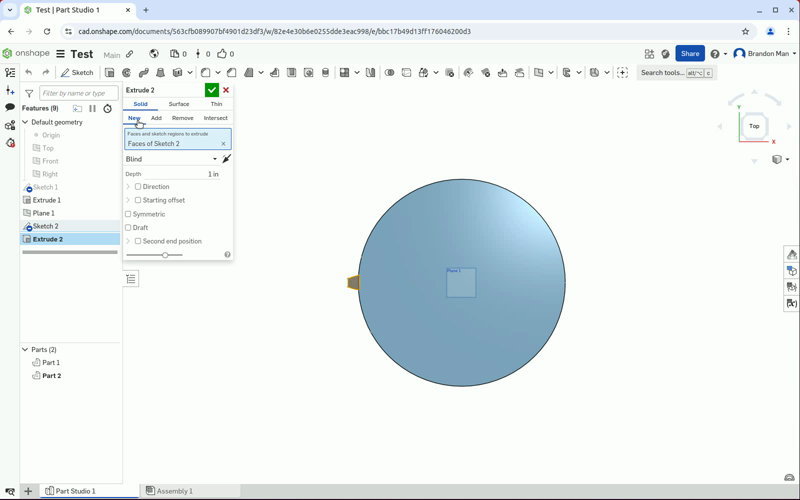
click(137, 120)
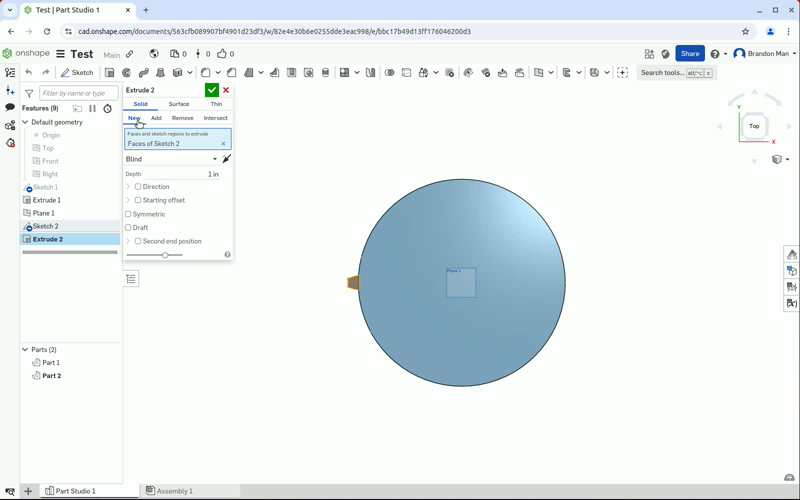
key(tab, 4)
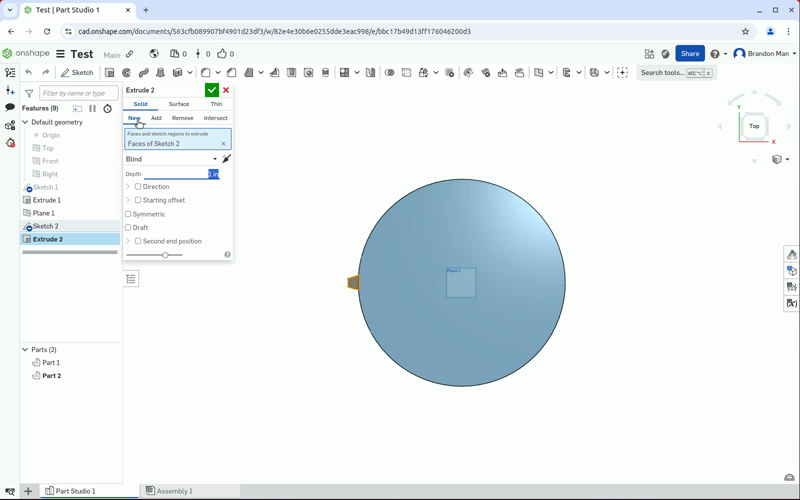
text(-4.092)
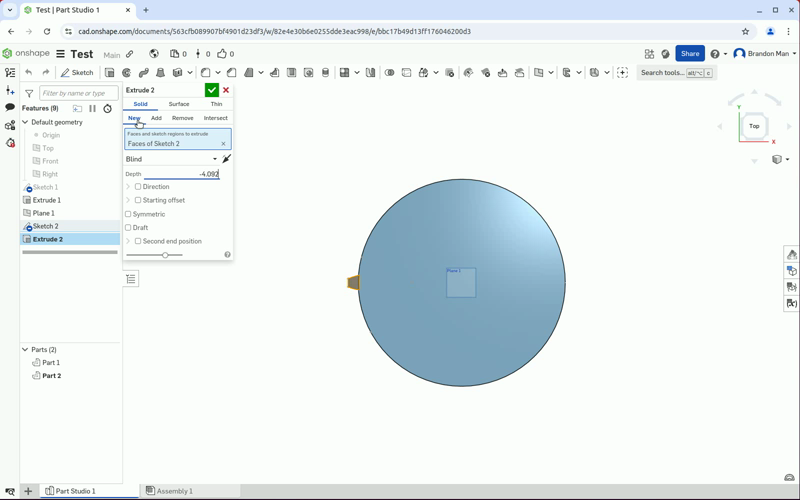
key(enter)
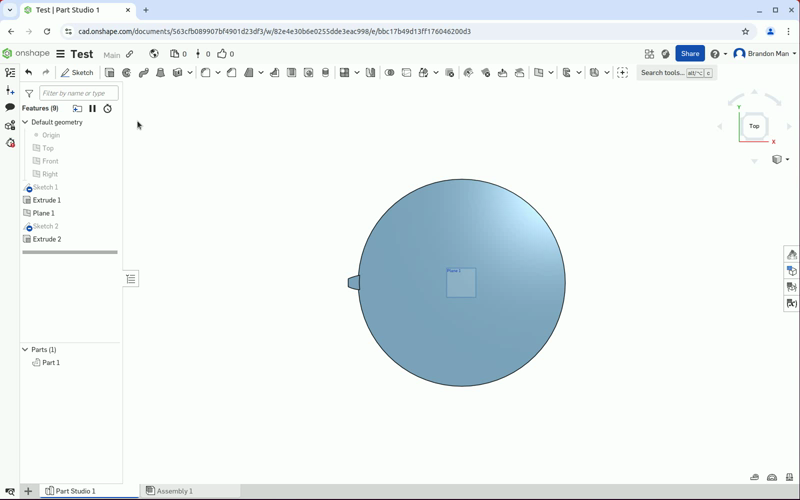
key(shift+h)
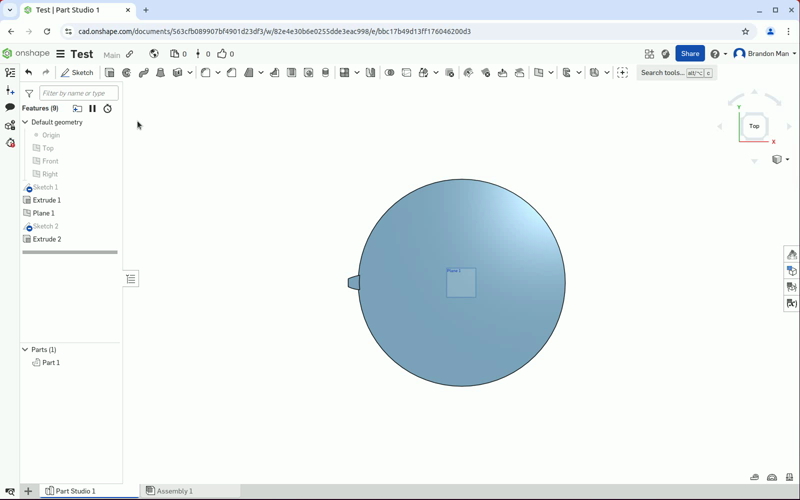
key(shift+h)
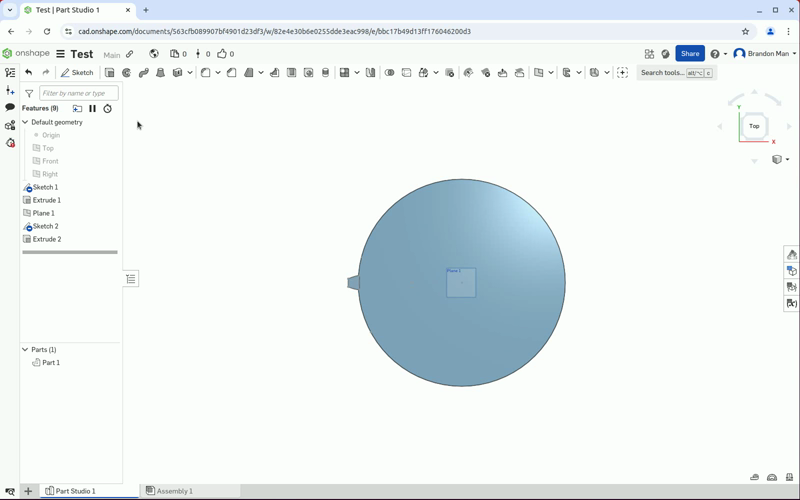
key(shift+7)
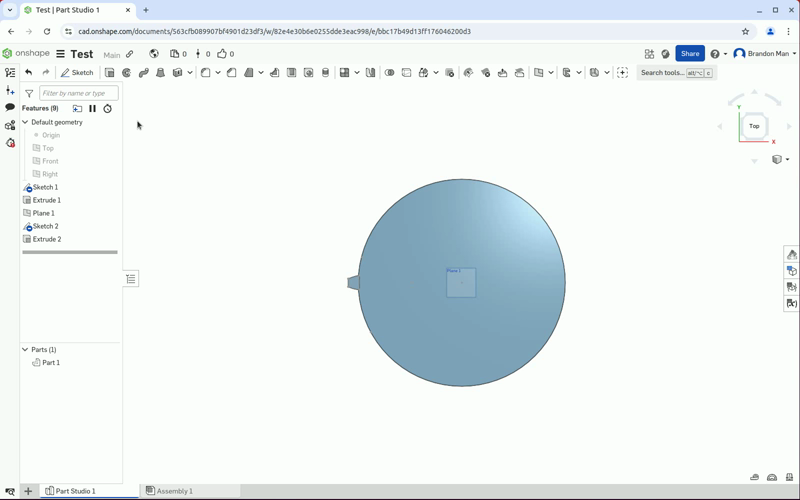
key(up, 3)
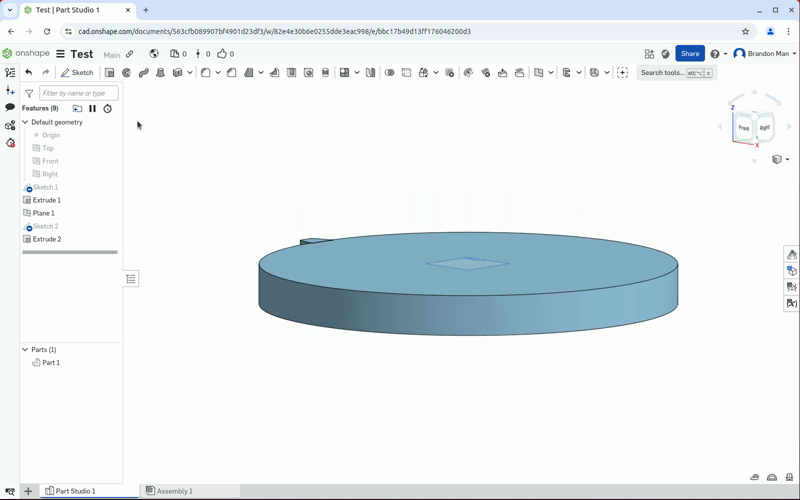
key(left, 3)
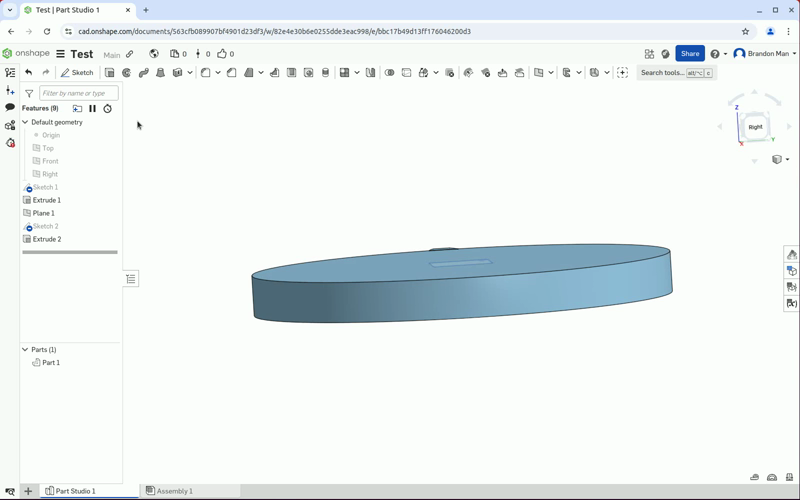
key(right, 3)
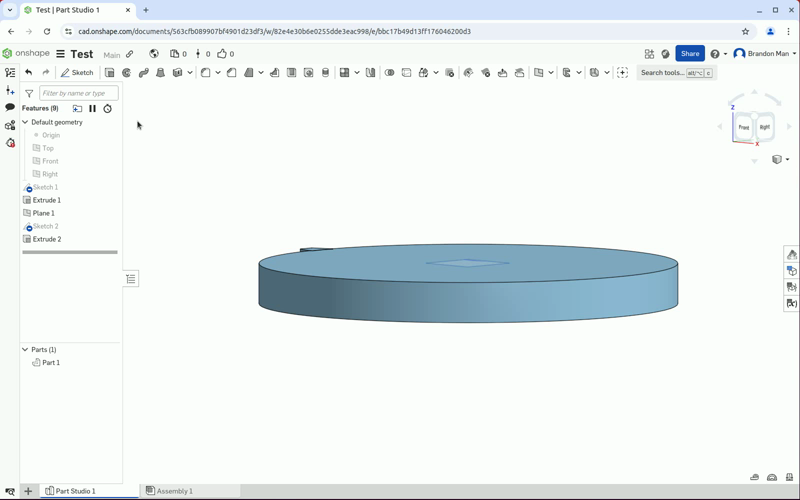
key(down, 3)
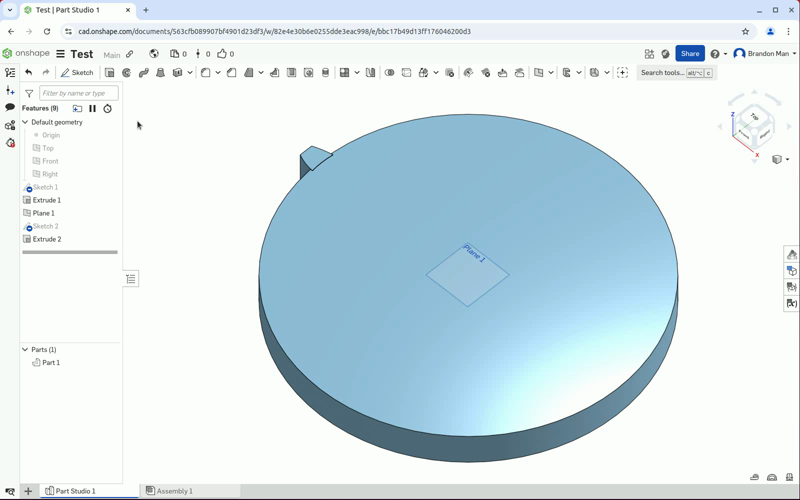
mouse_move(73, 189)
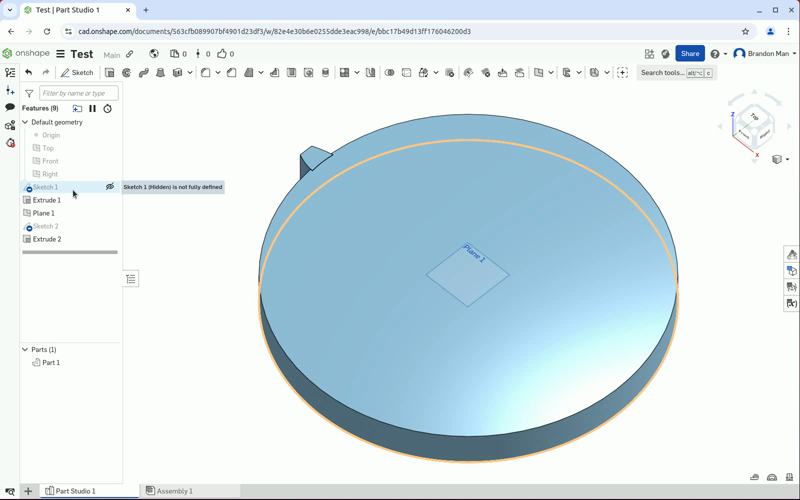
click(73, 189)